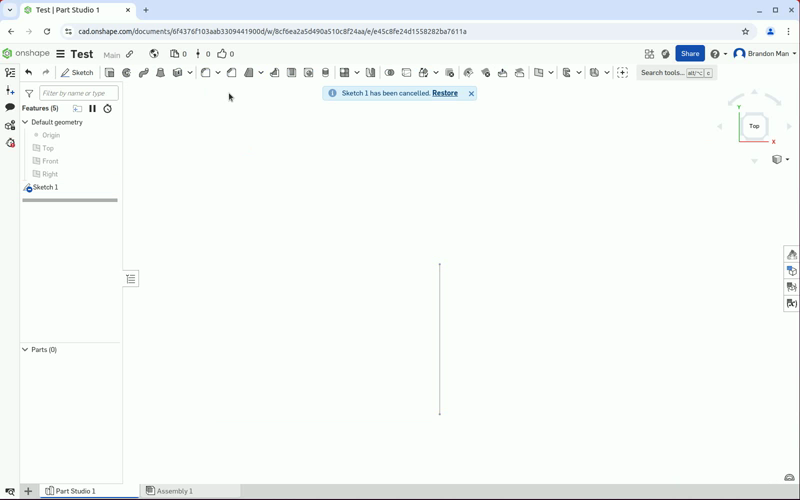
key(shift+h)
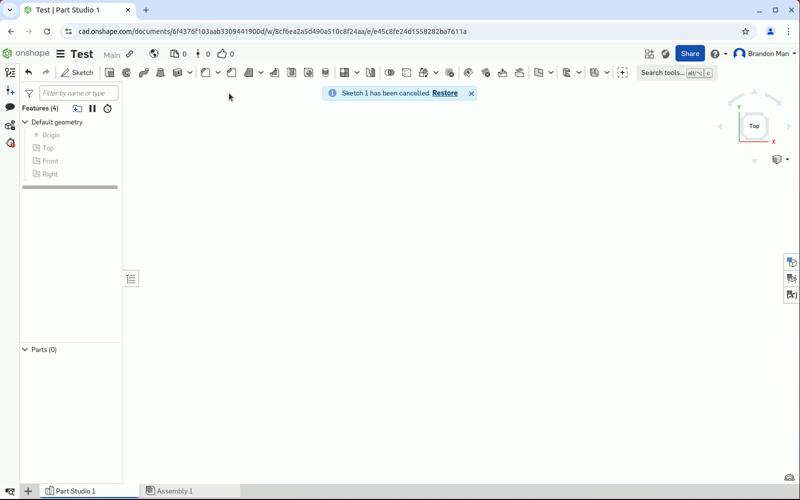
mouse_move(73, 352)
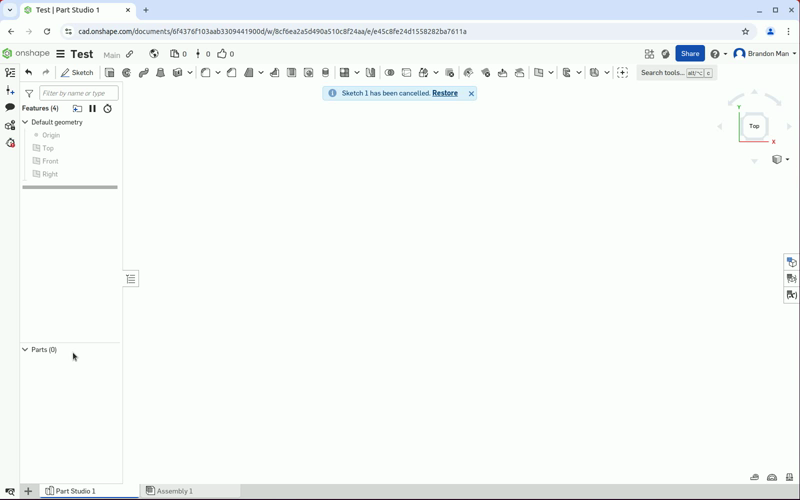
key(y)
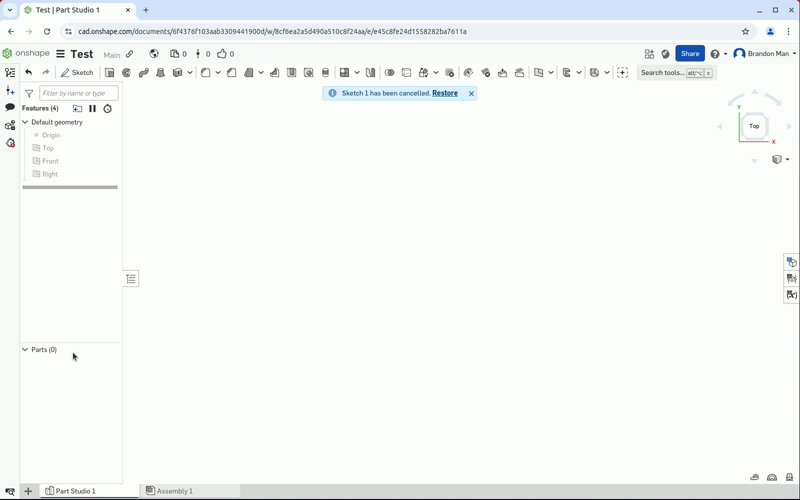
key(shift+p)
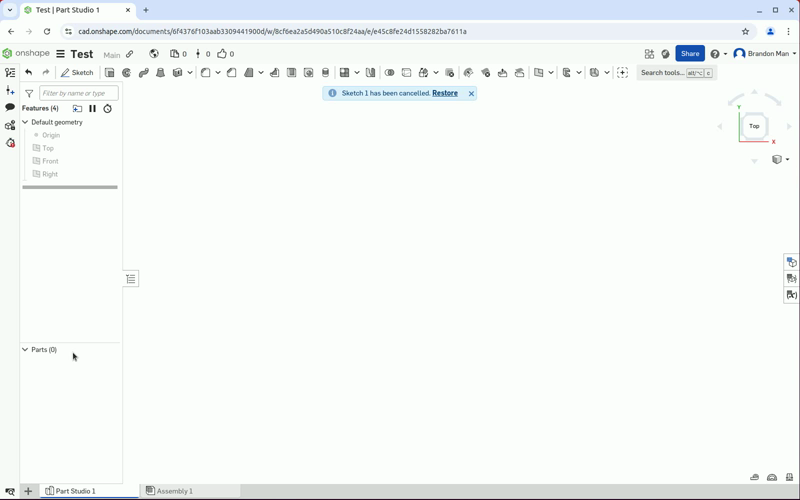
key(space)
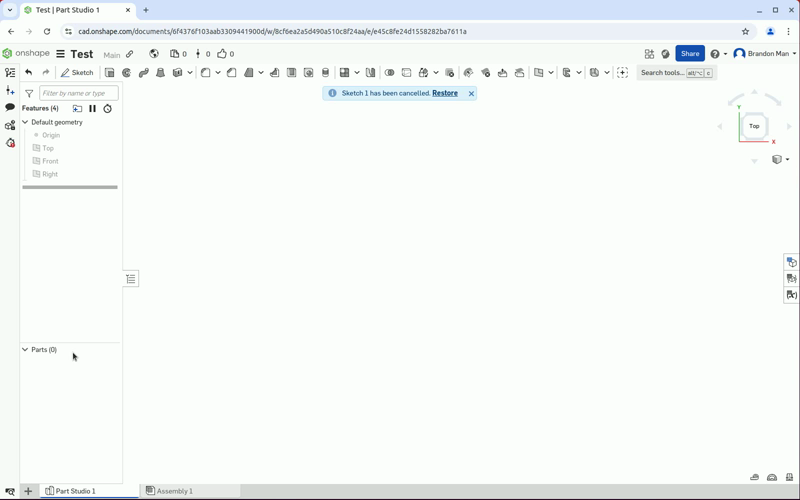
key_down(shift)
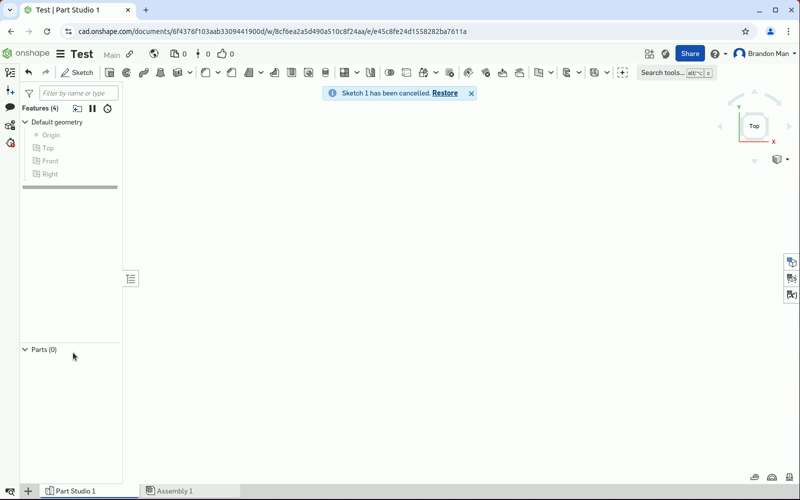
key(up)
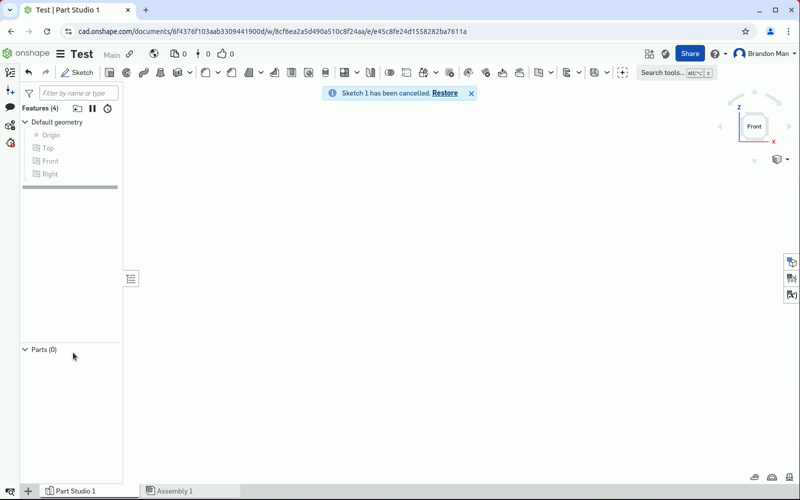
key_up(shift)
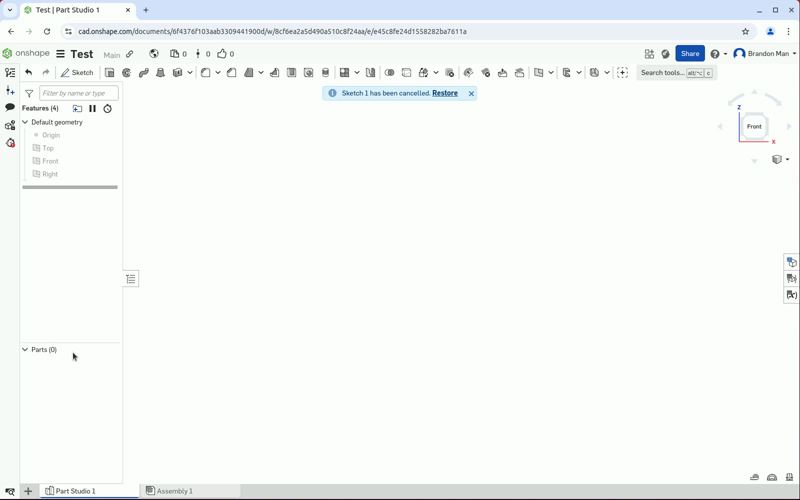
mouse_move(73, 352)
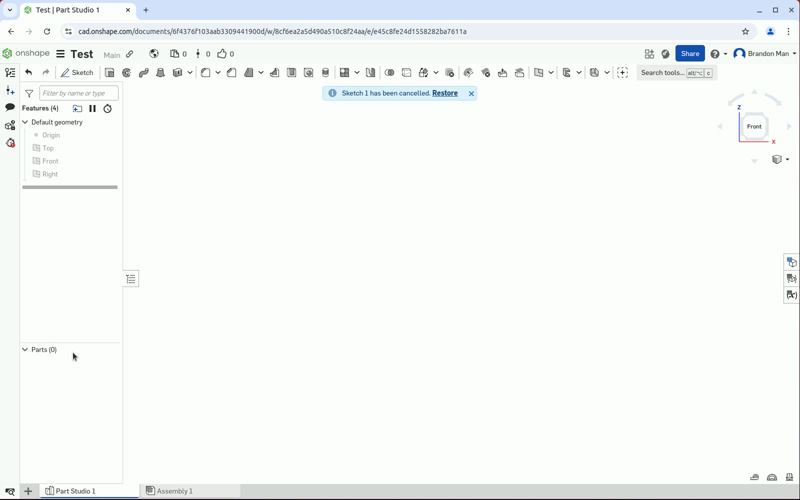
key(shift+y)
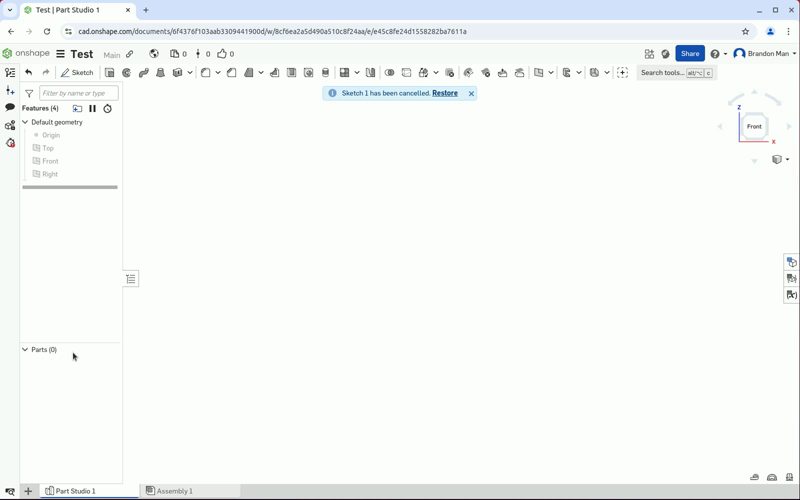
key(shift+s)
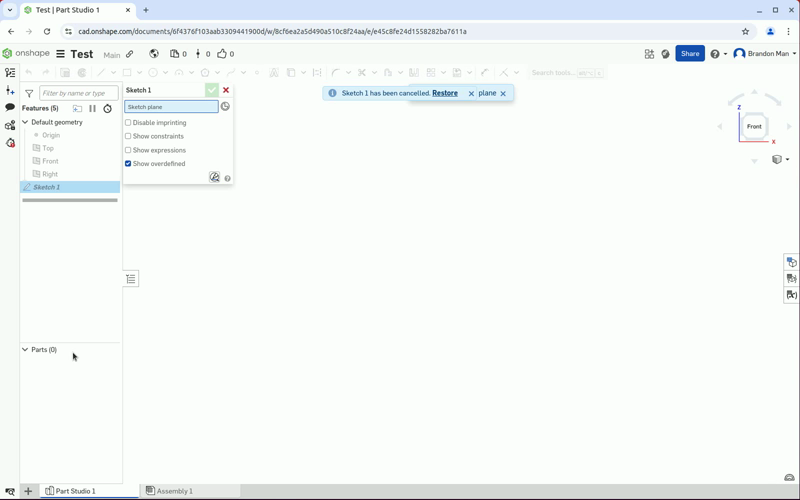
mouse_move(73, 163)
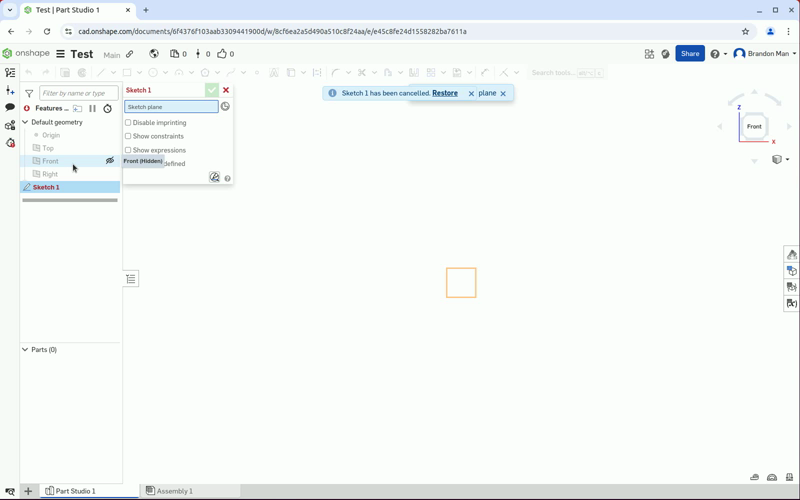
click(73, 163)
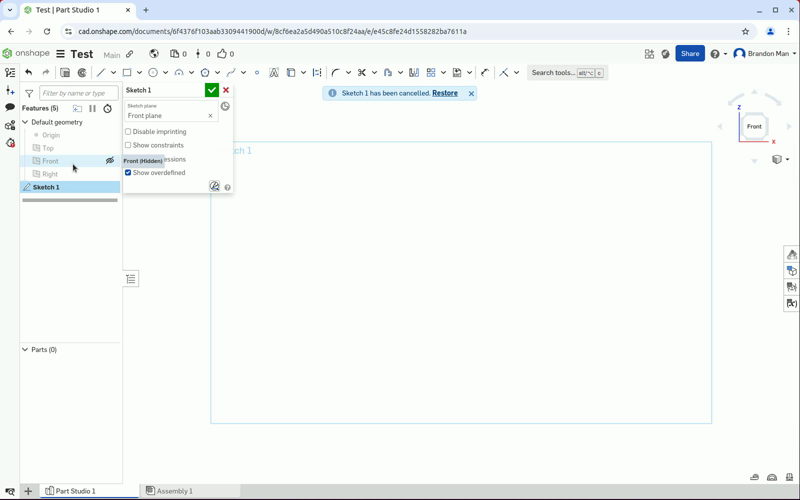
mouse_move(73, 352)
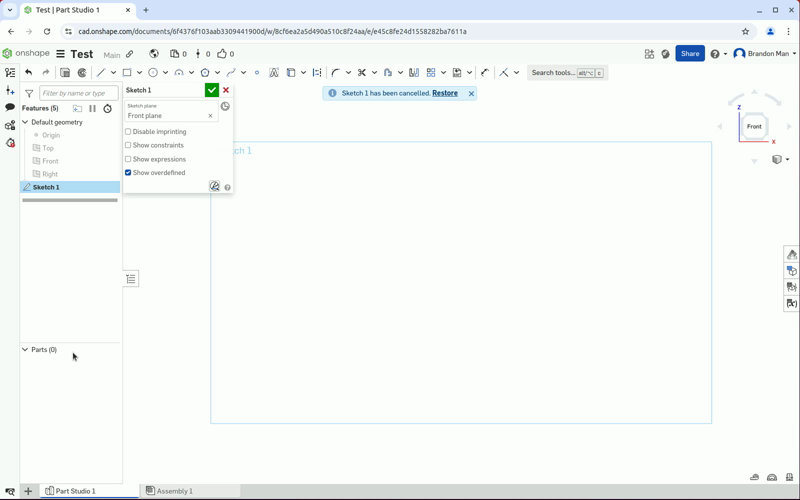
key(y)
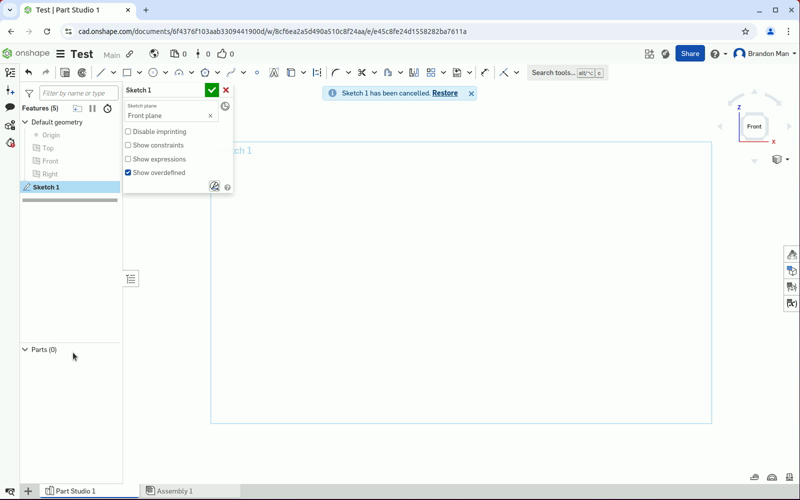
key(l)
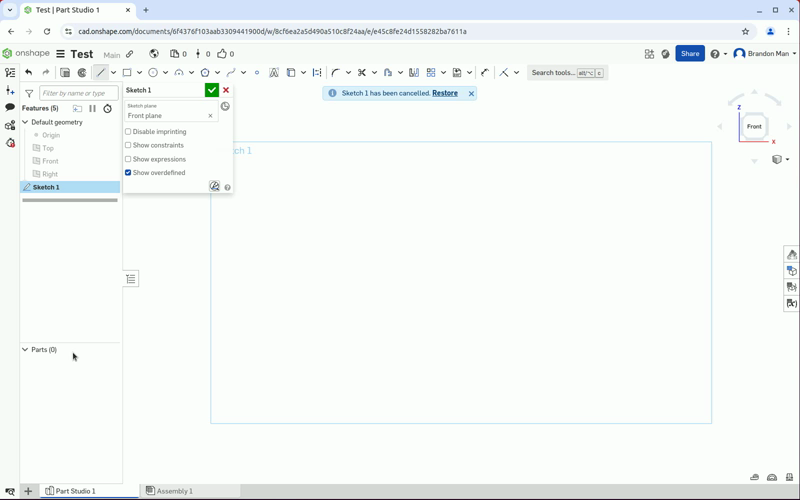
key_down(shift)
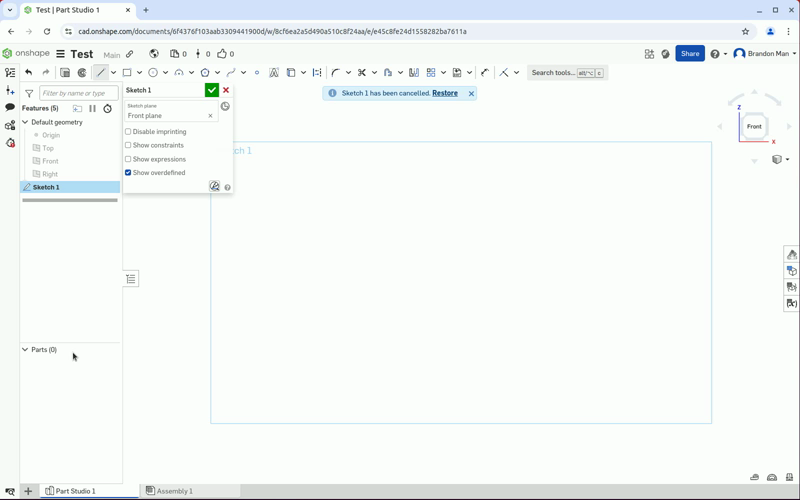
mouse_move(376, 285)
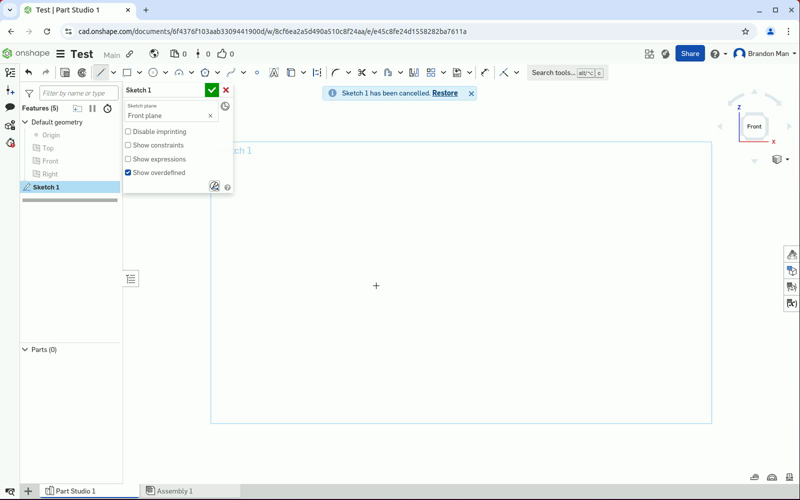
click(376, 285)
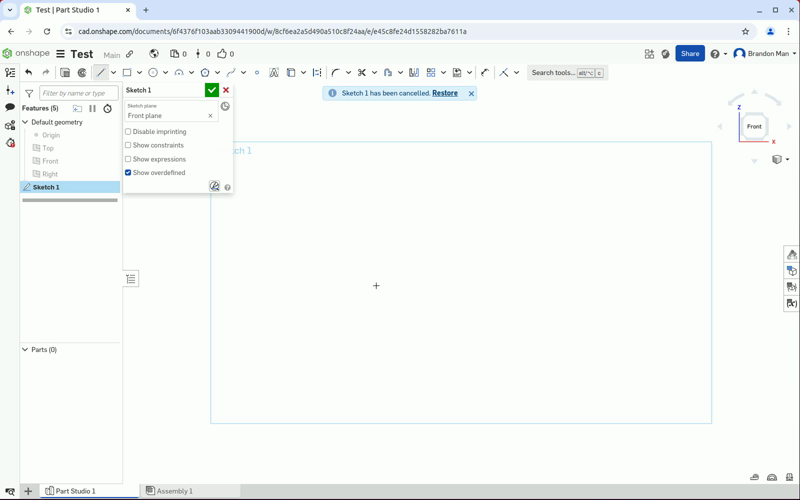
key_up(shift)
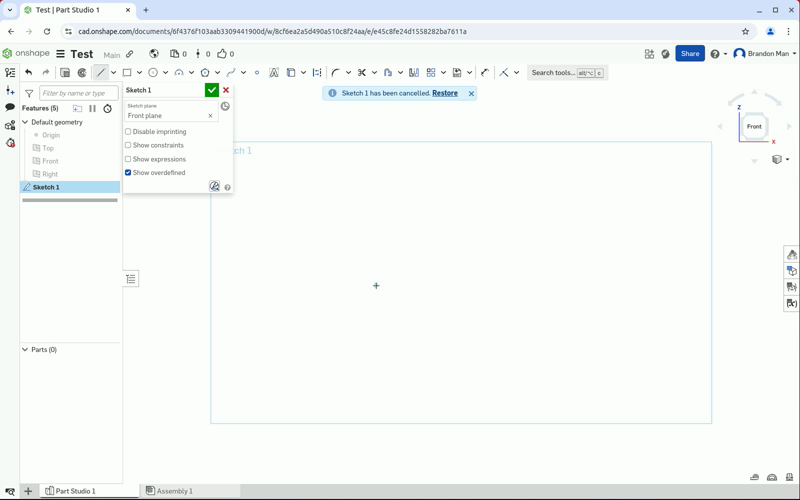
key_down(shift)
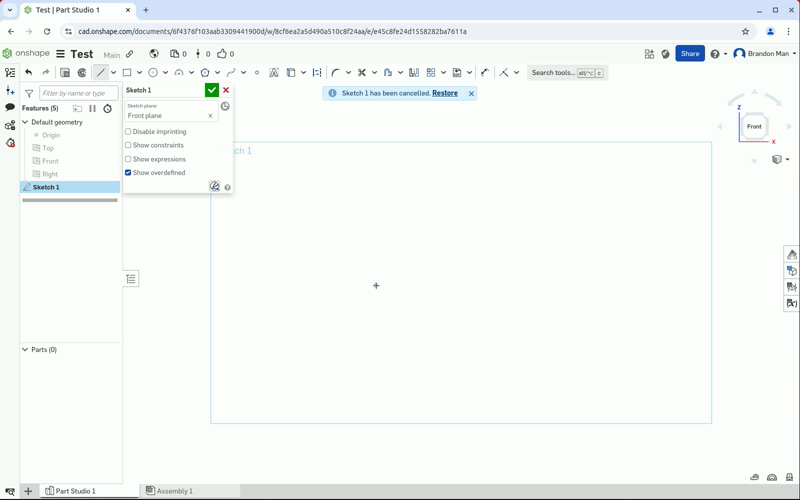
mouse_move(406, 285)
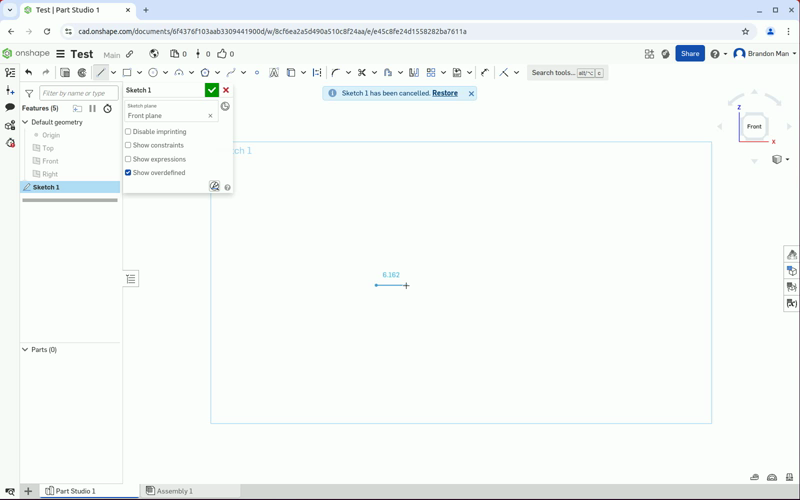
mouse_move(434, 285)
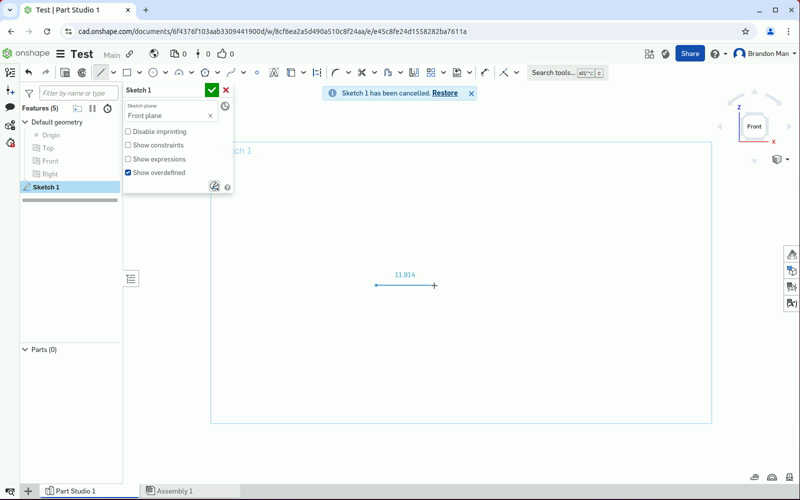
click(434, 285)
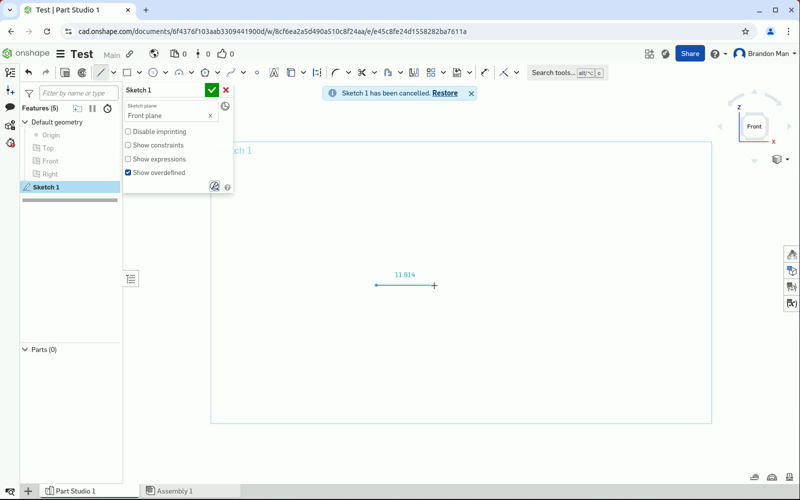
key_up(shift)
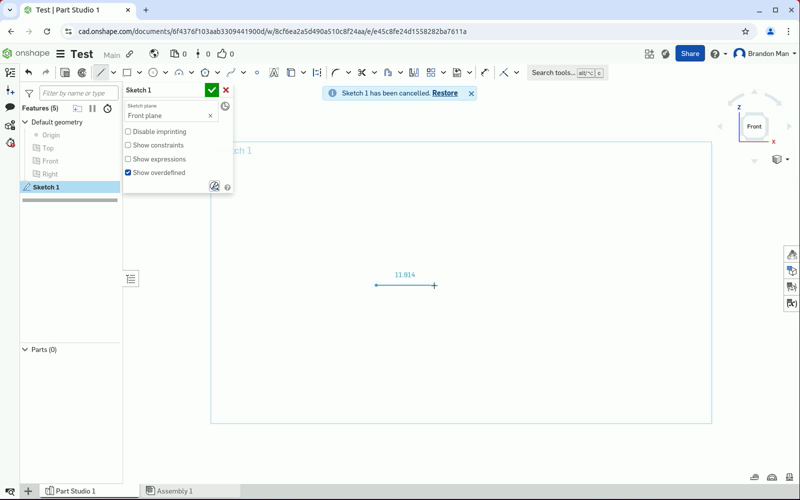
key_down(shift)
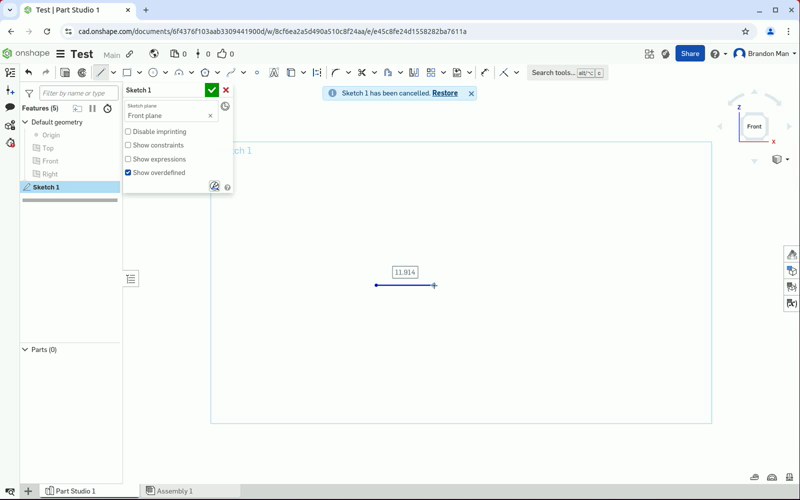
mouse_move(464, 285)
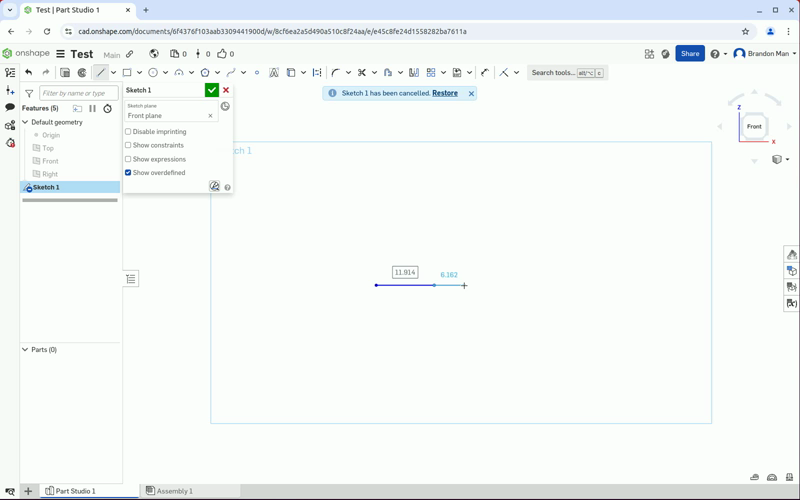
mouse_move(434, 227)
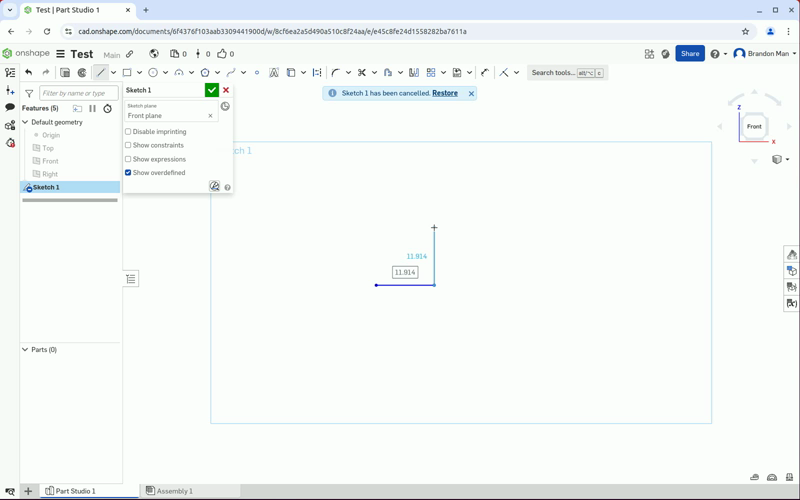
click(434, 227)
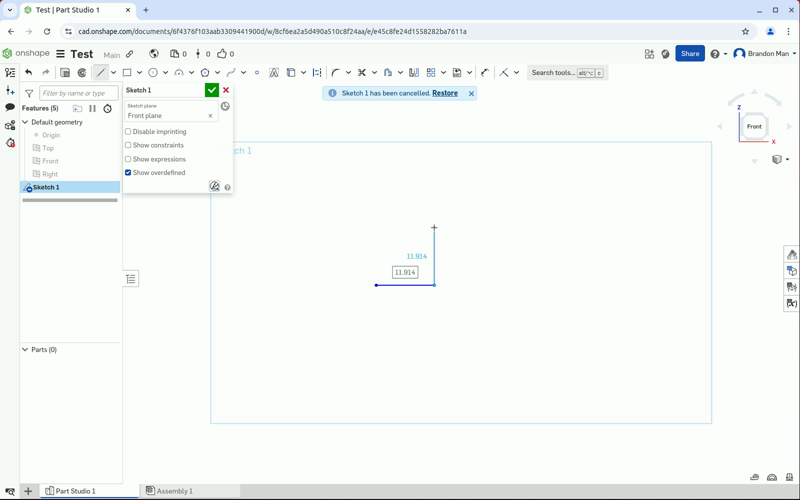
key_up(shift)
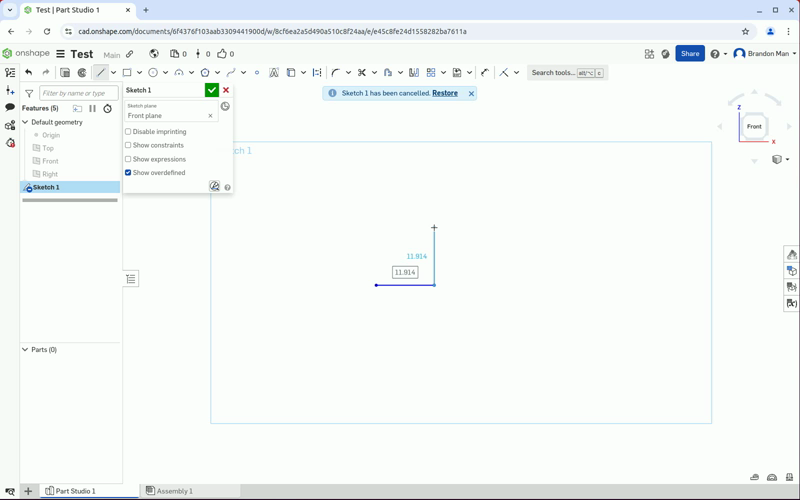
key_down(shift)
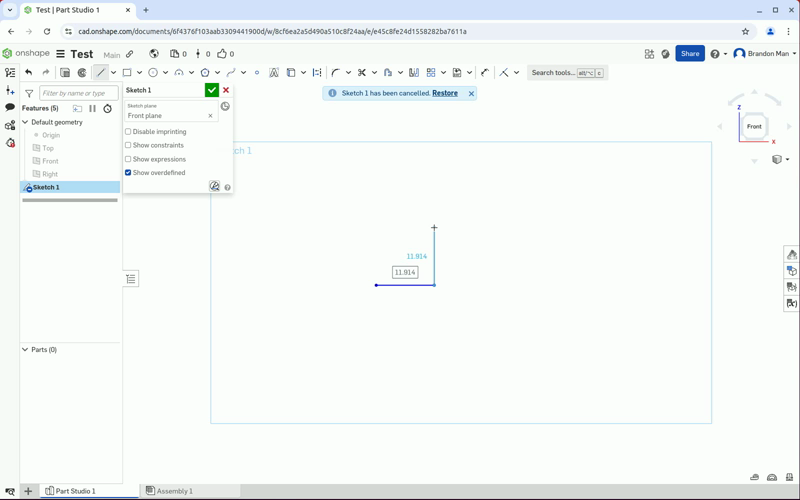
mouse_move(464, 227)
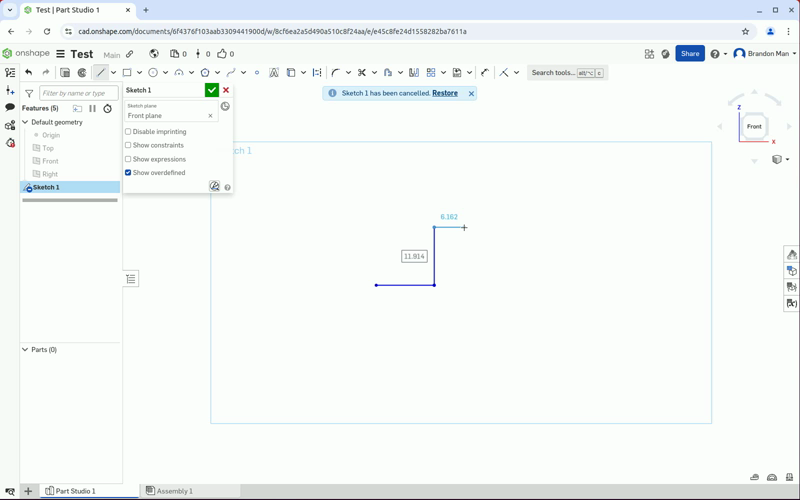
mouse_move(376, 227)
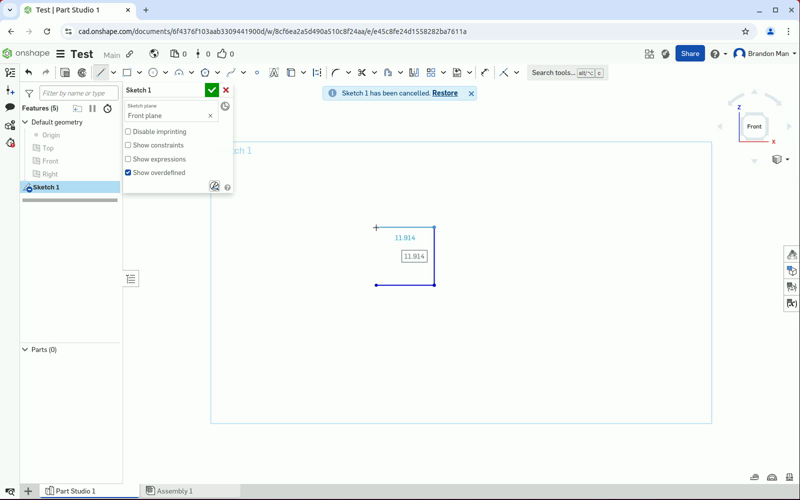
click(376, 227)
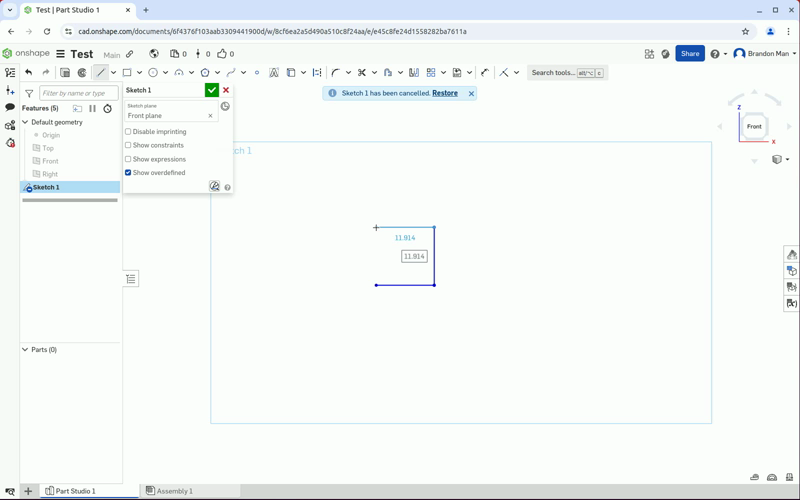
key_up(shift)
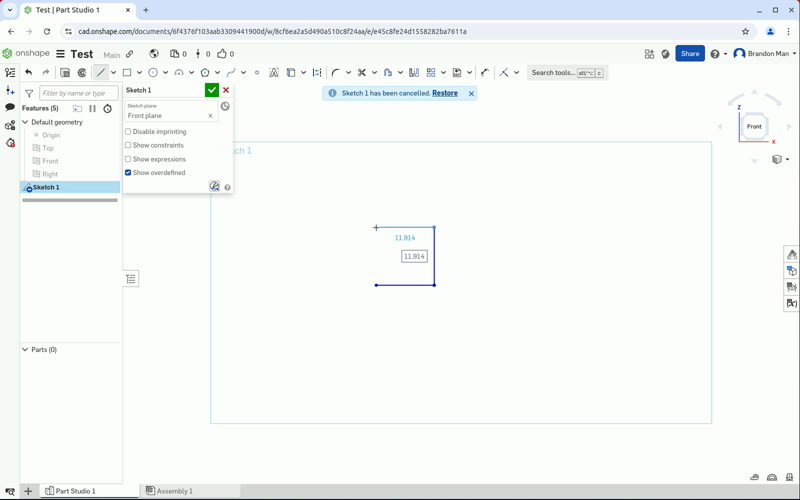
mouse_move(406, 227)
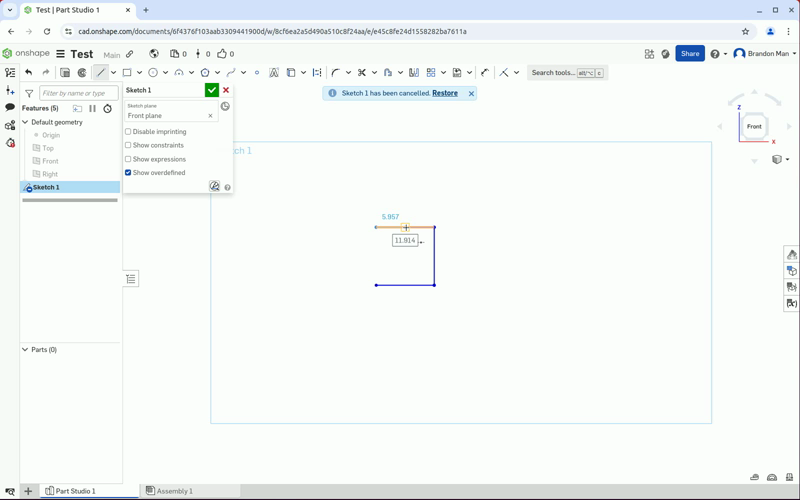
key_down(shift)
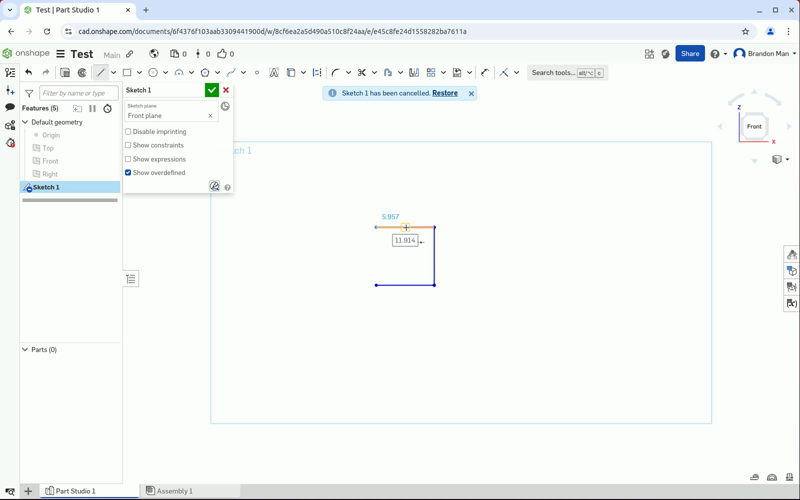
mouse_move(376, 285)
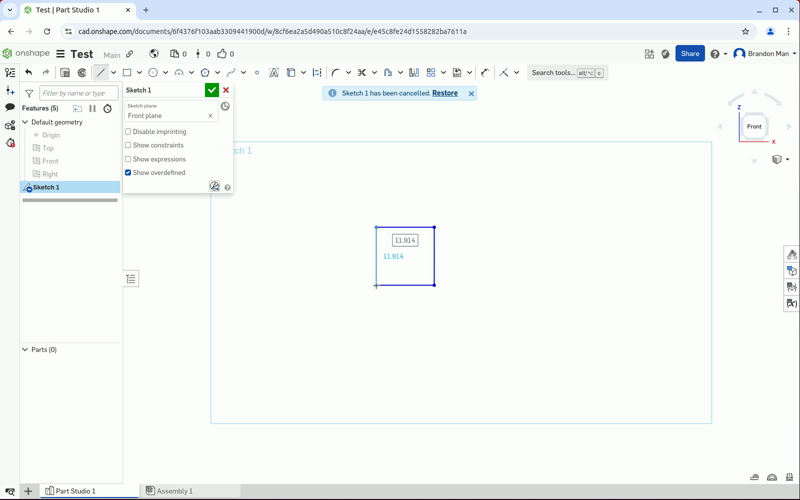
key_up(shift)
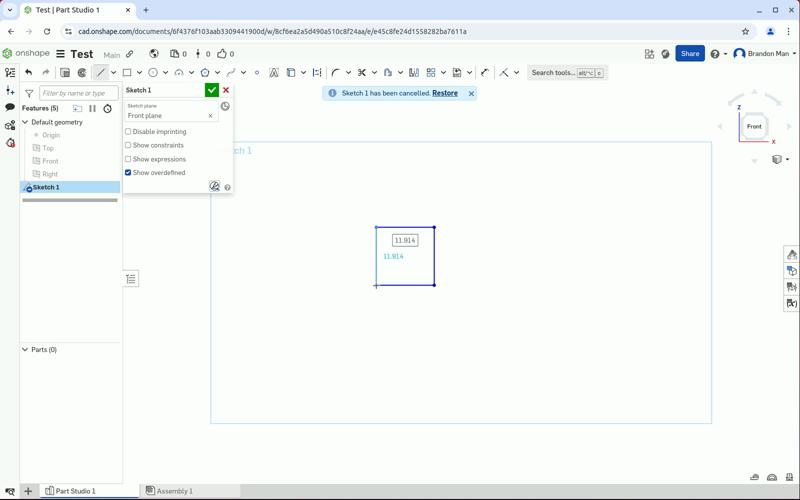
click(376, 285)
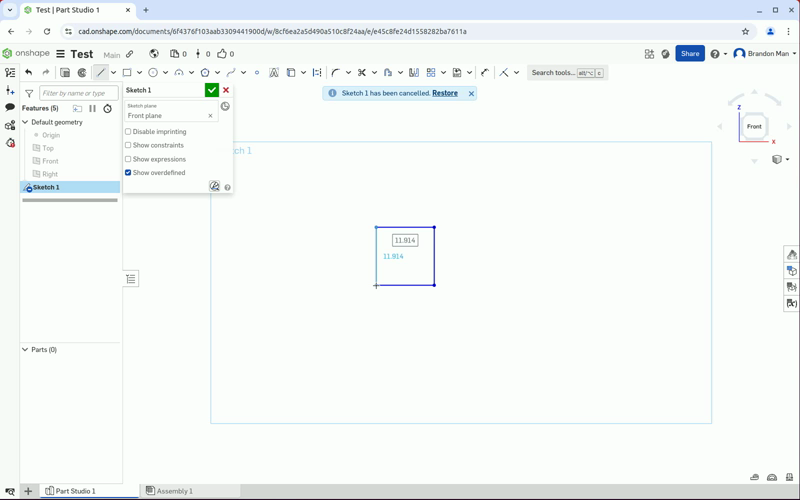
key(esc)
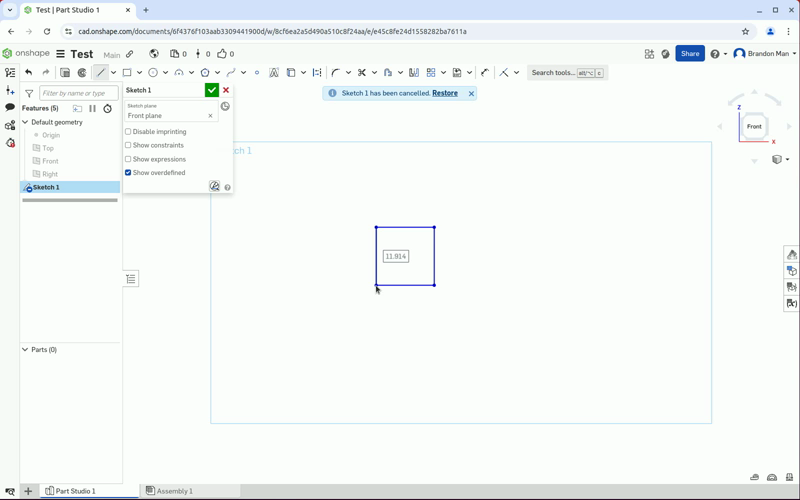
mouse_move(390, 242)
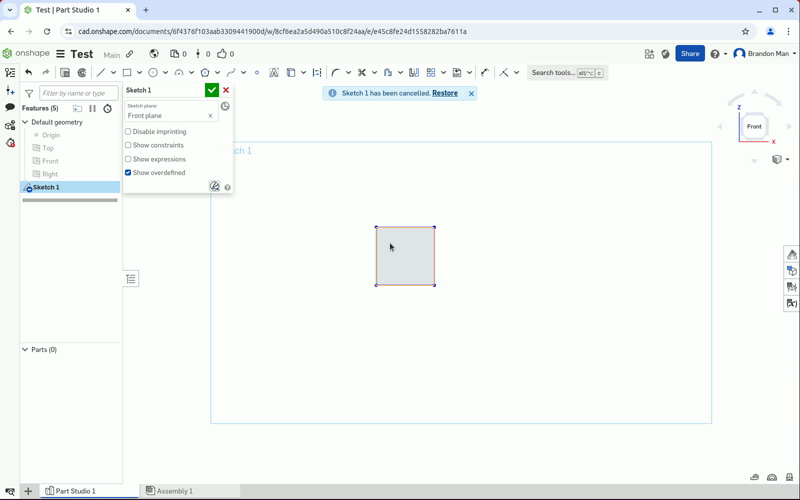
click(390, 242)
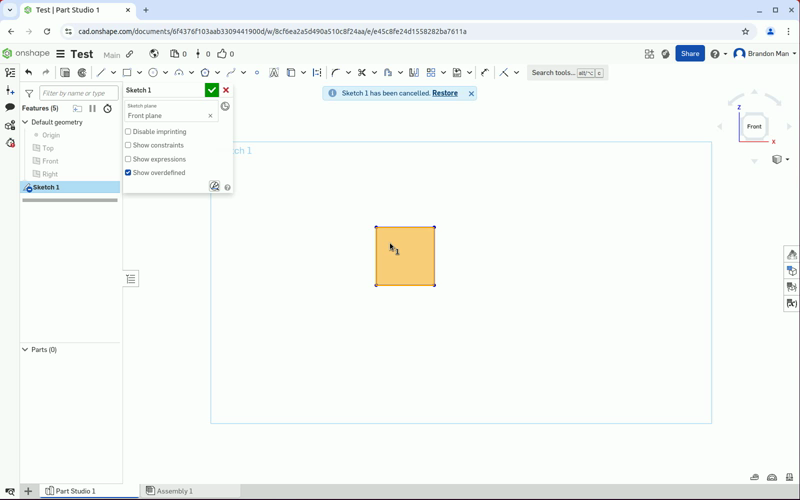
mouse_move(73, 352)
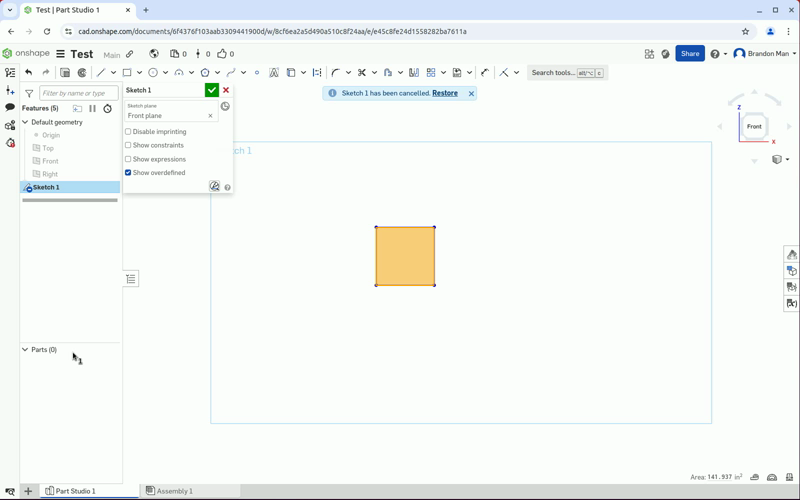
key(shift+y)
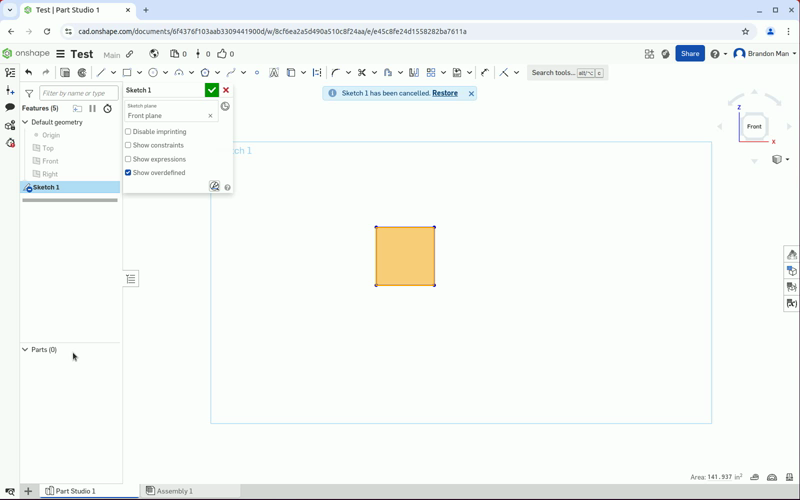
key(shift+e)
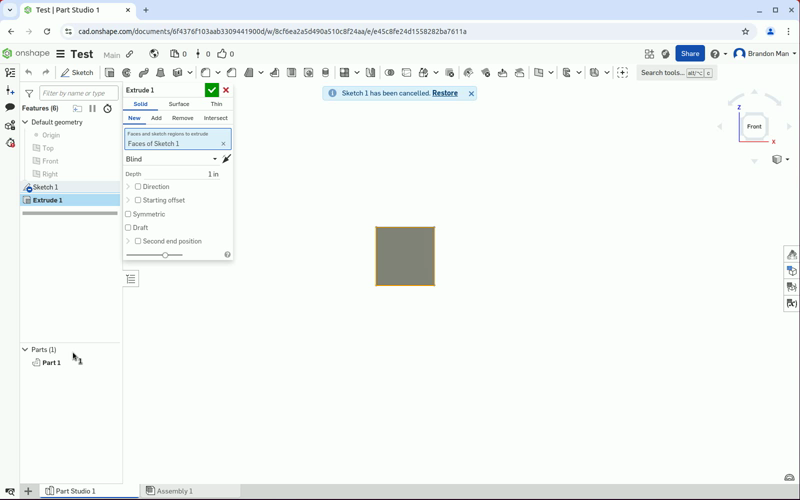
mouse_move(143, 106)
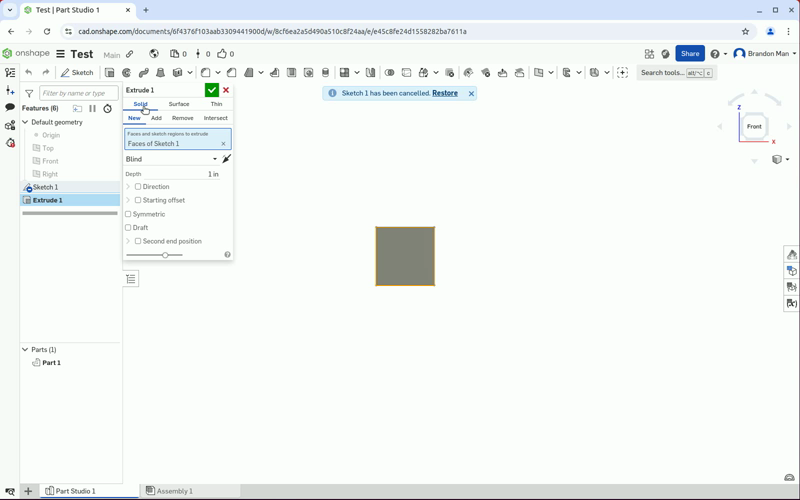
click(143, 106)
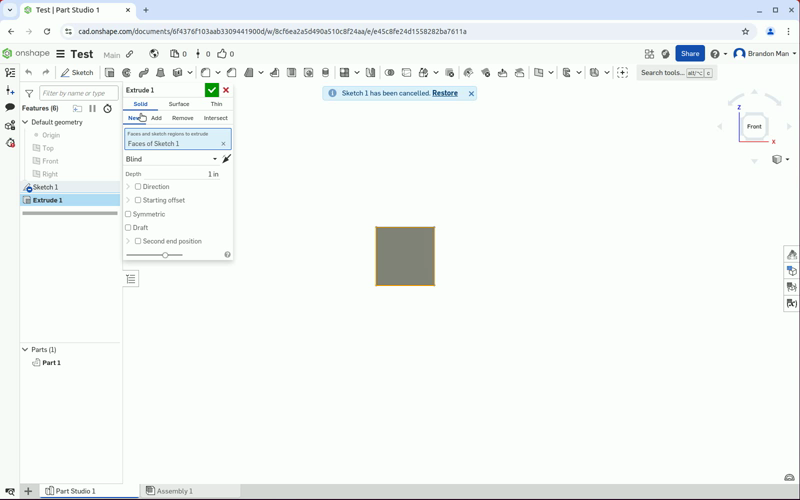
mouse_move(137, 120)
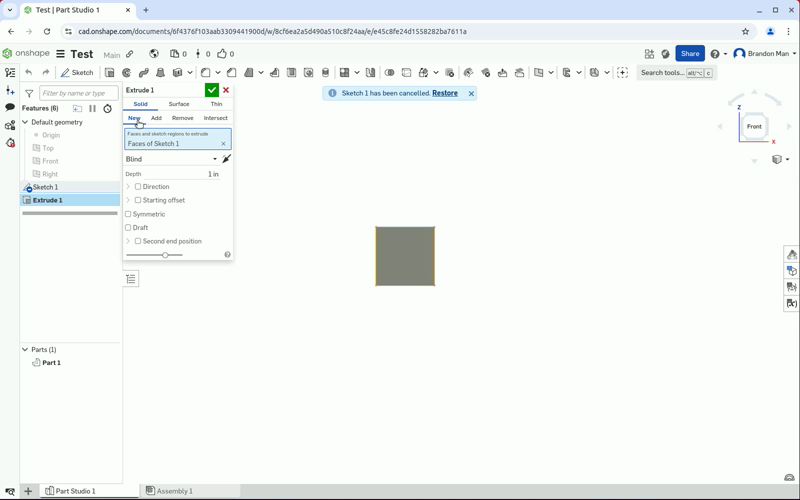
click(137, 120)
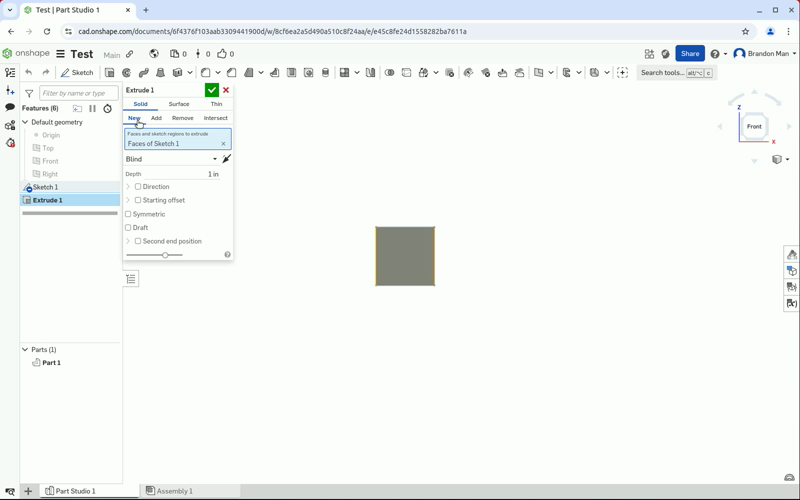
key(tab, 4)
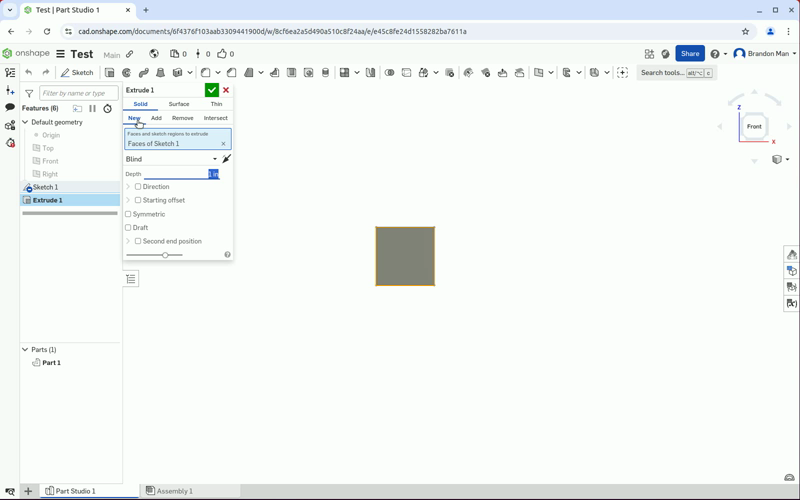
text(11.795)
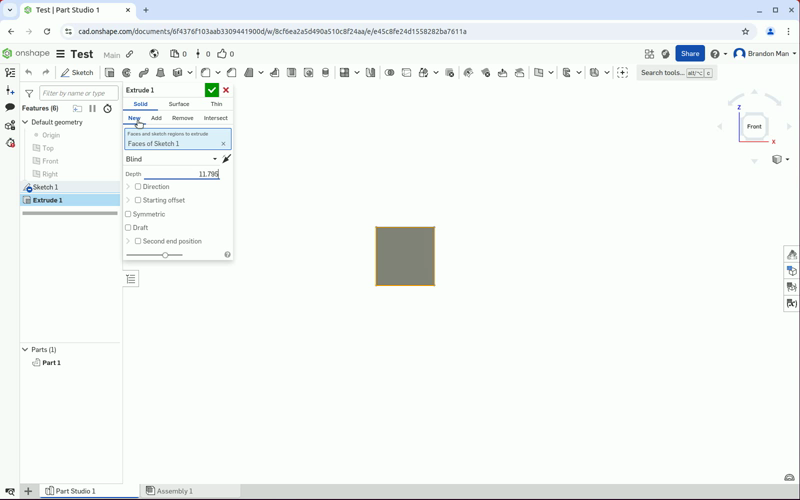
key(enter)
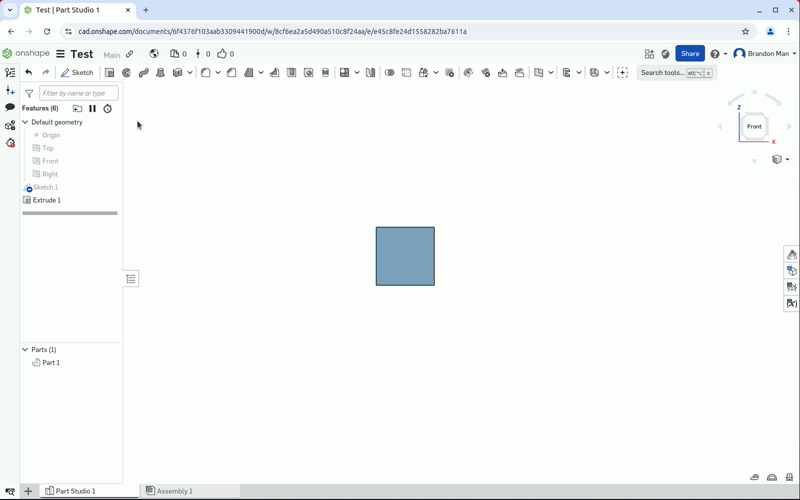
key(shift+h)
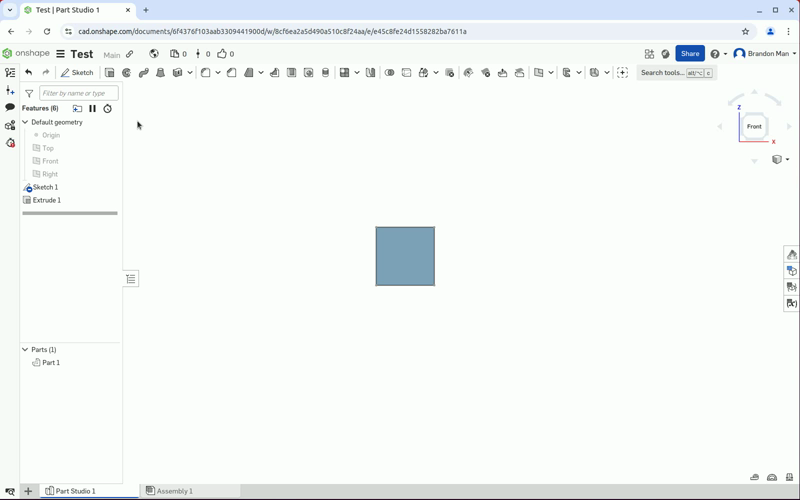
key(shift+h)
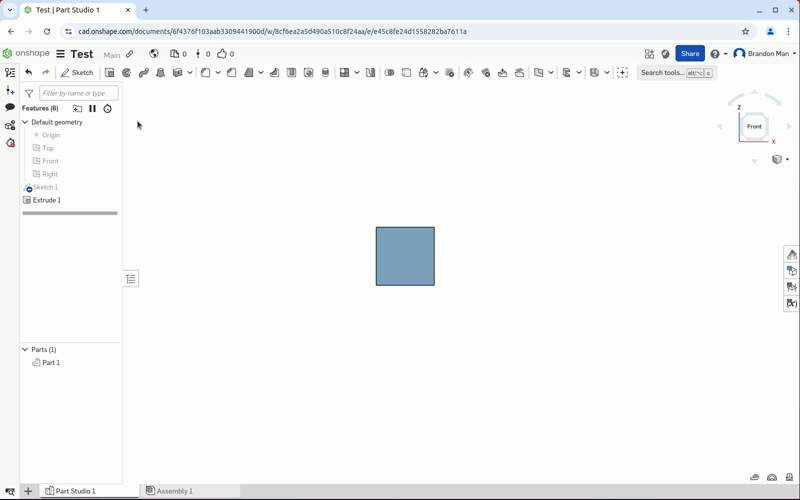
mouse_move(73, 189)
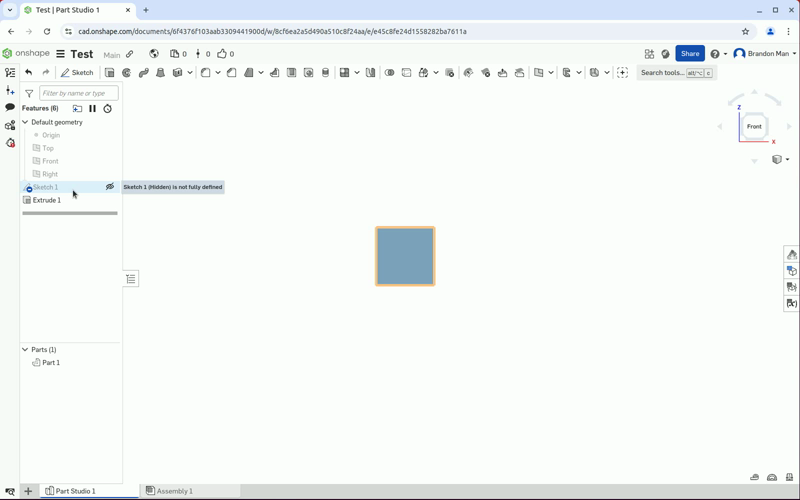
click(73, 189)
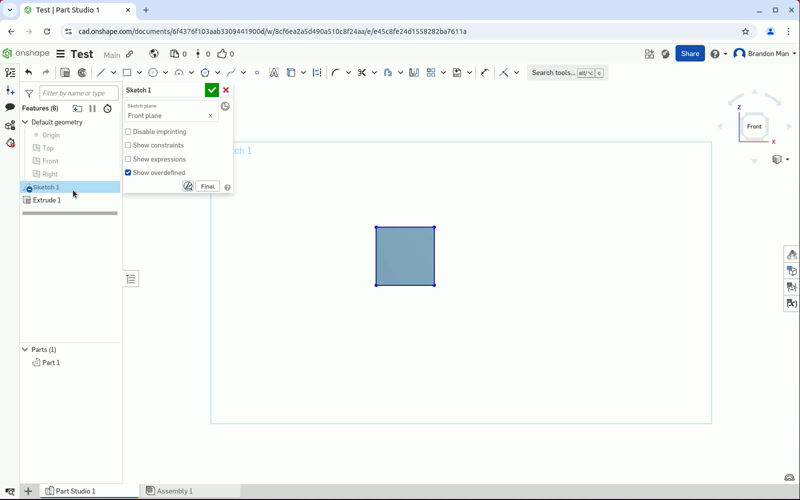
mouse_move(229, 92)
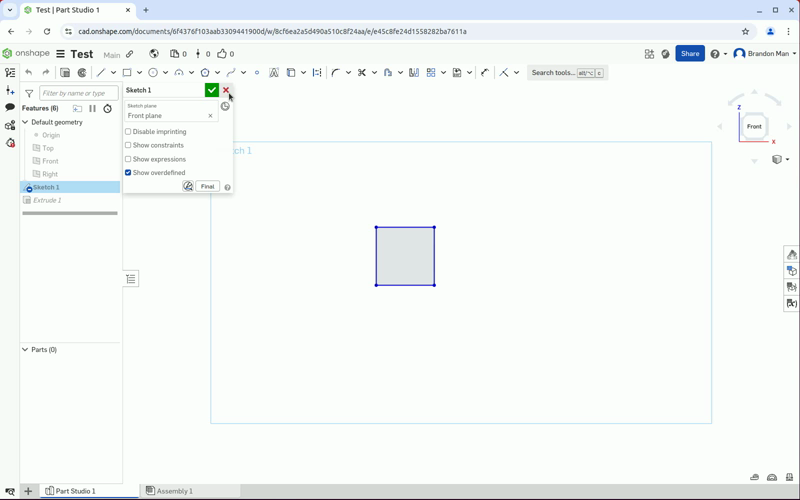
click(229, 92)
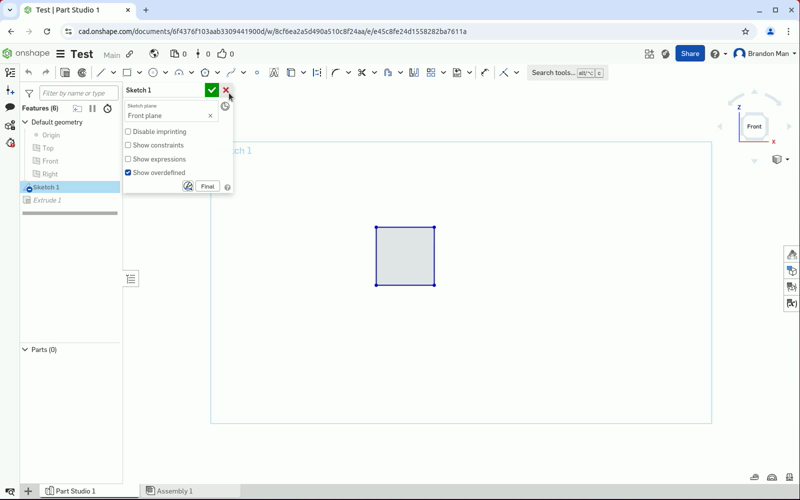
key(shift+s)
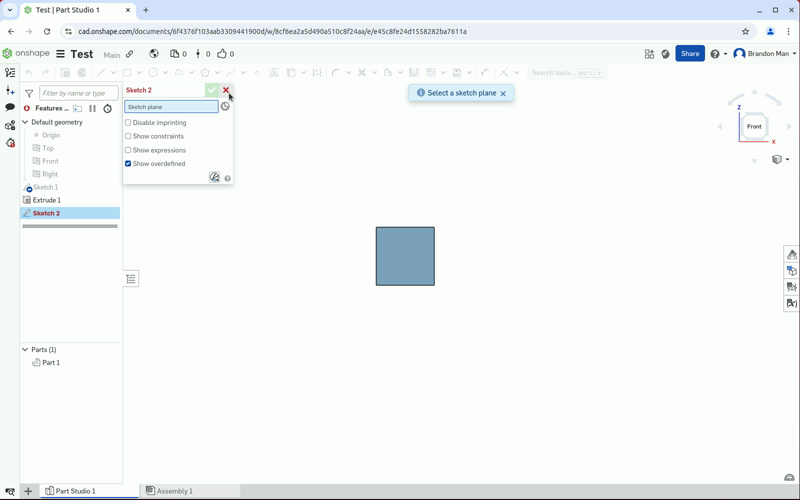
mouse_move(73, 163)
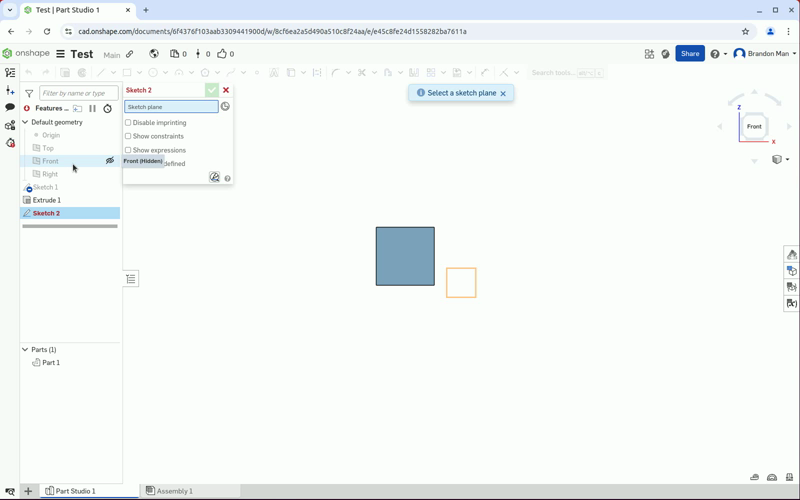
click(73, 163)
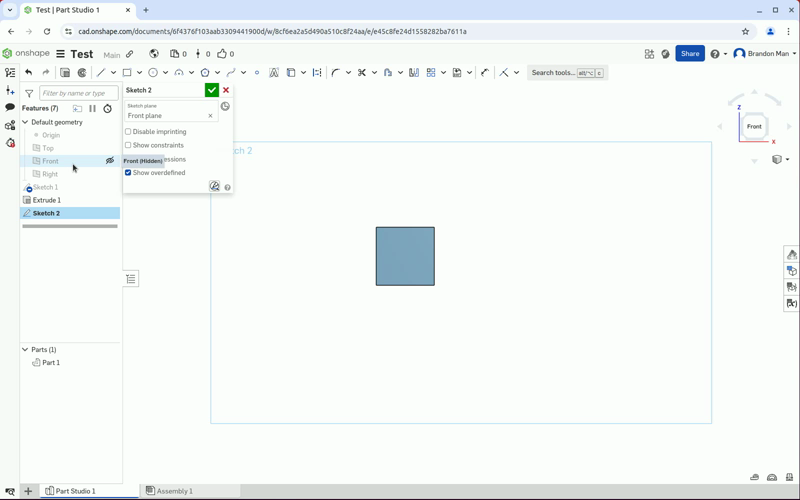
mouse_move(73, 352)
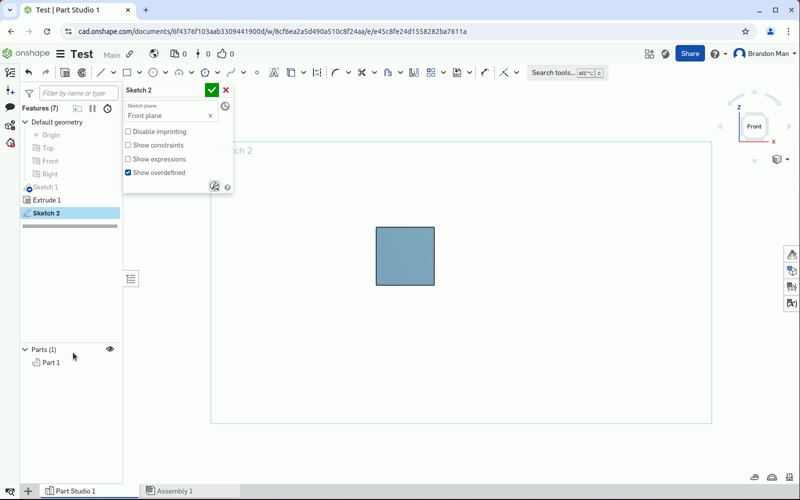
key(y)
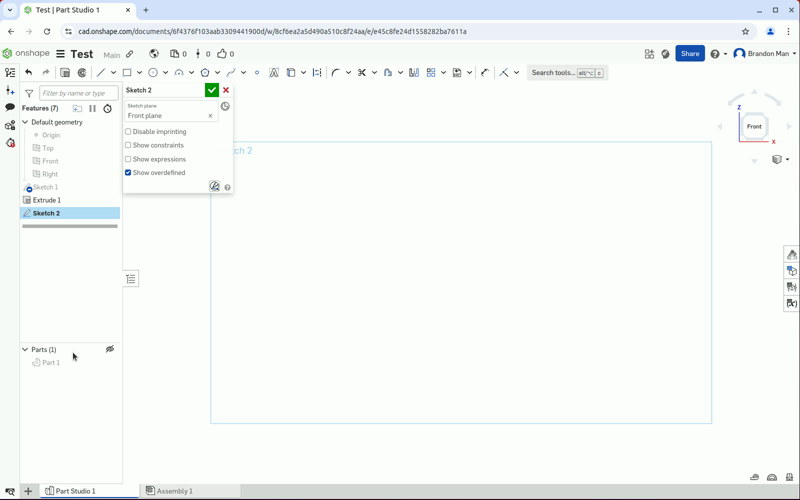
key(l)
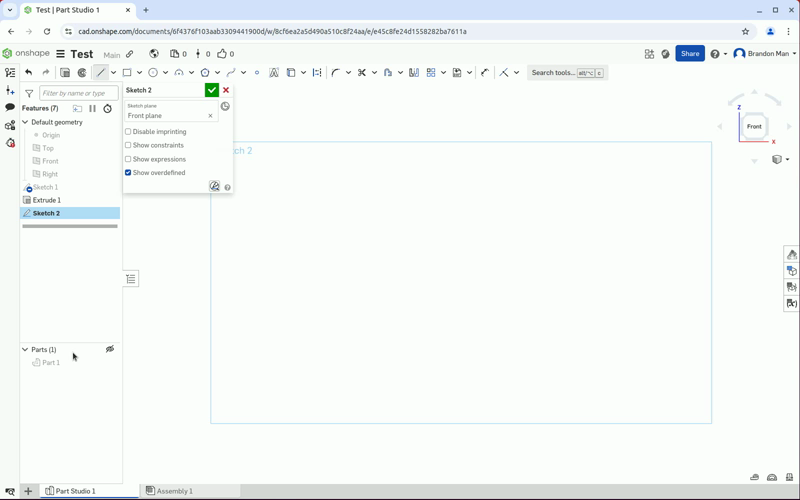
key_down(shift)
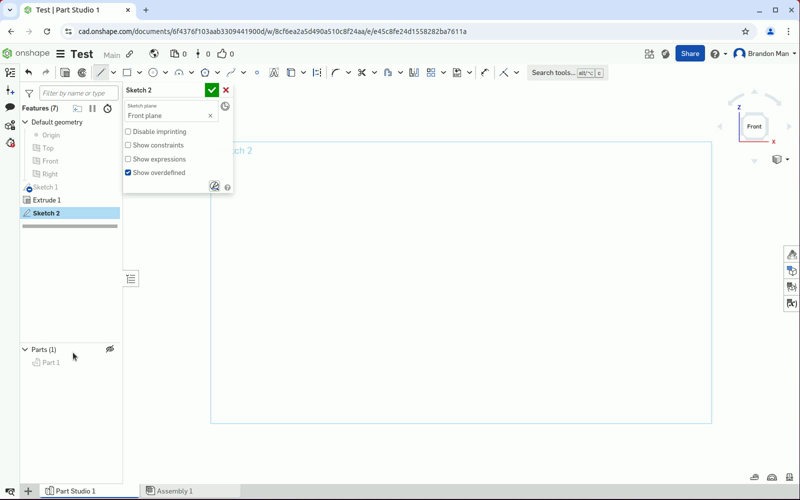
mouse_move(433, 227)
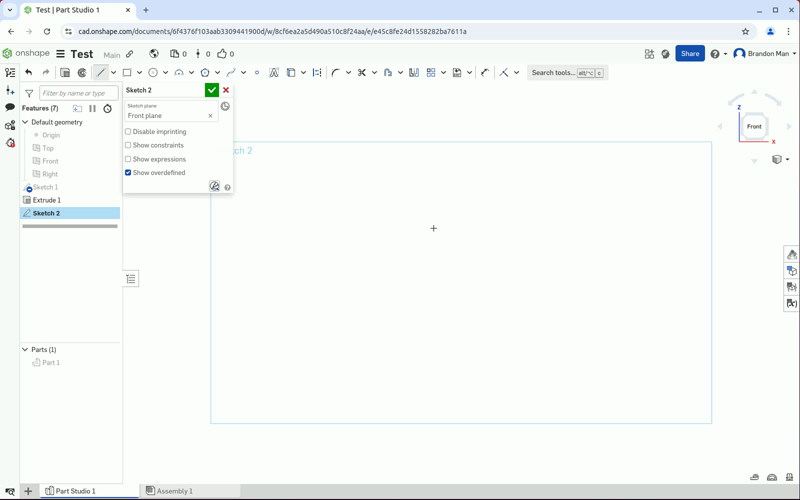
click(433, 227)
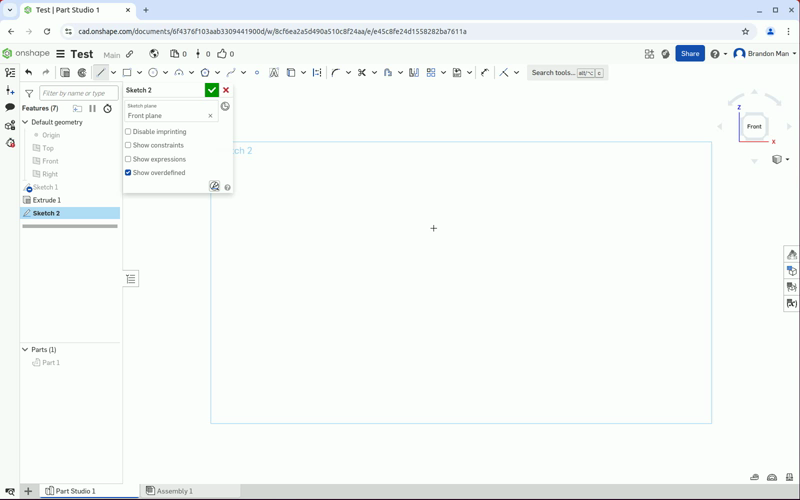
key_up(shift)
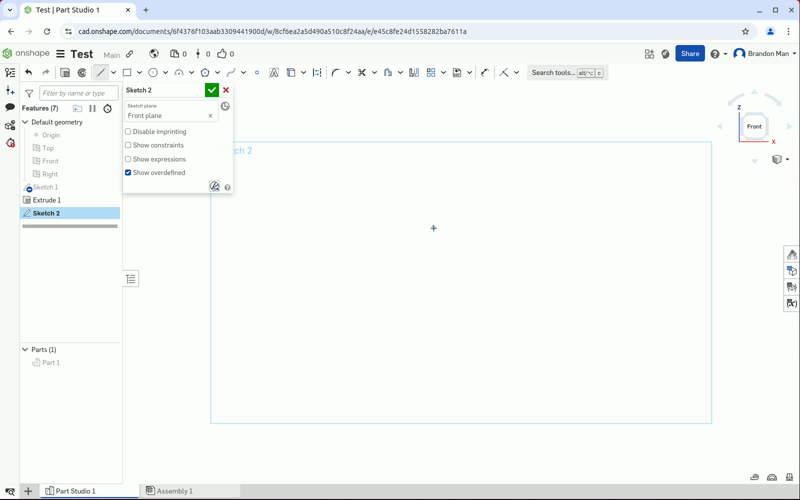
key_down(shift)
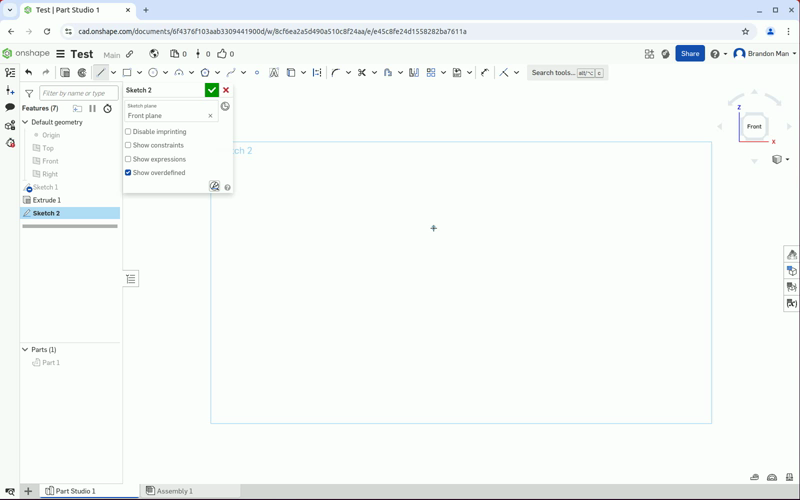
mouse_move(463, 227)
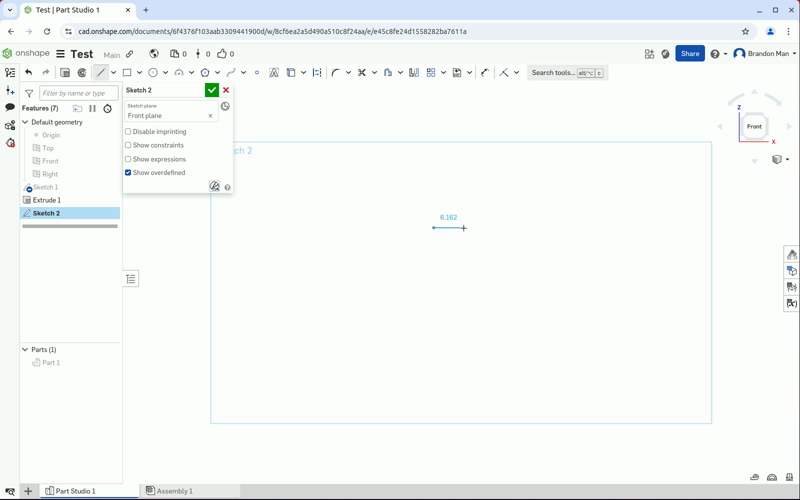
mouse_move(491, 227)
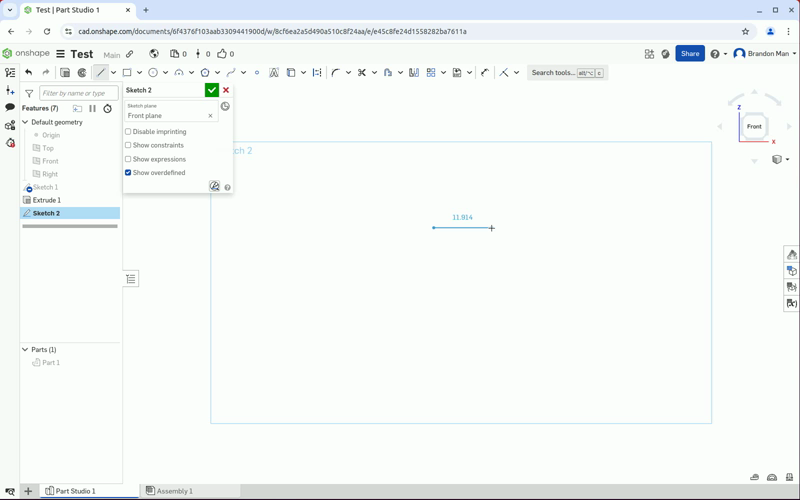
click(491, 227)
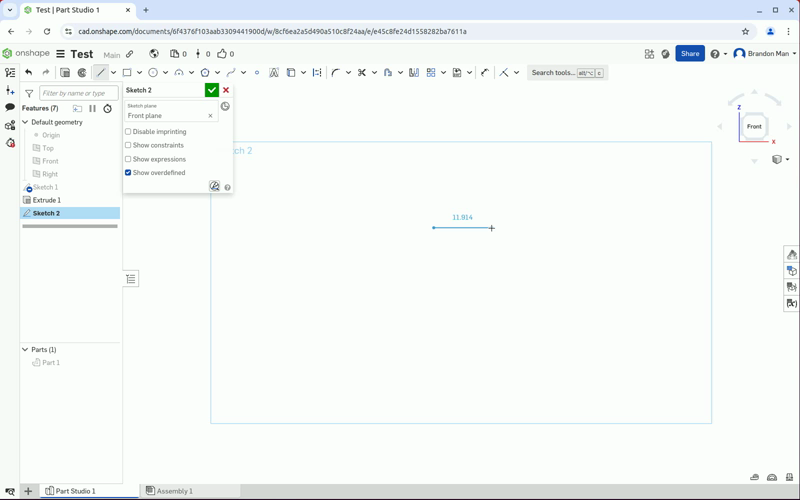
key_up(shift)
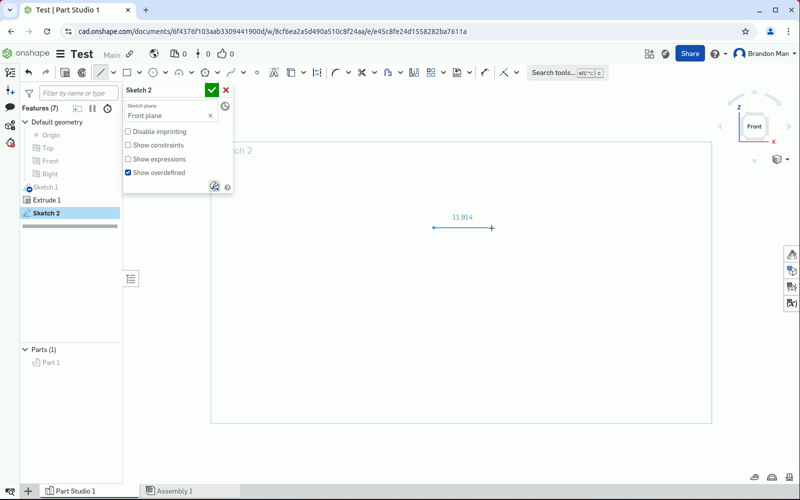
key_down(shift)
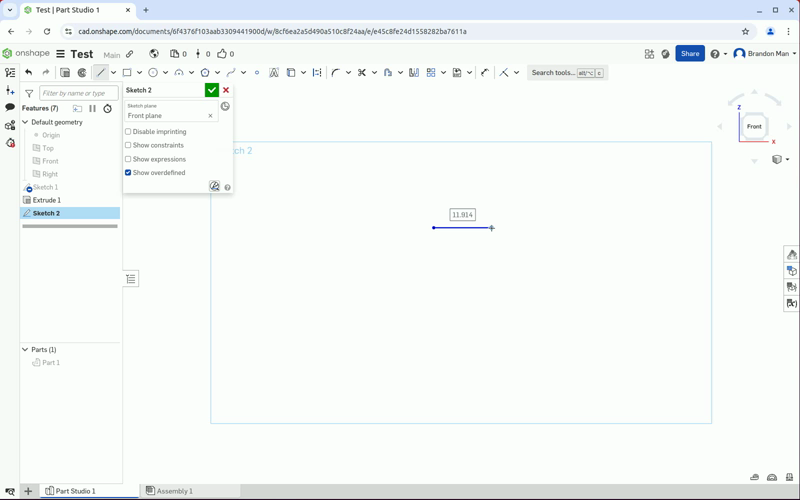
mouse_move(521, 227)
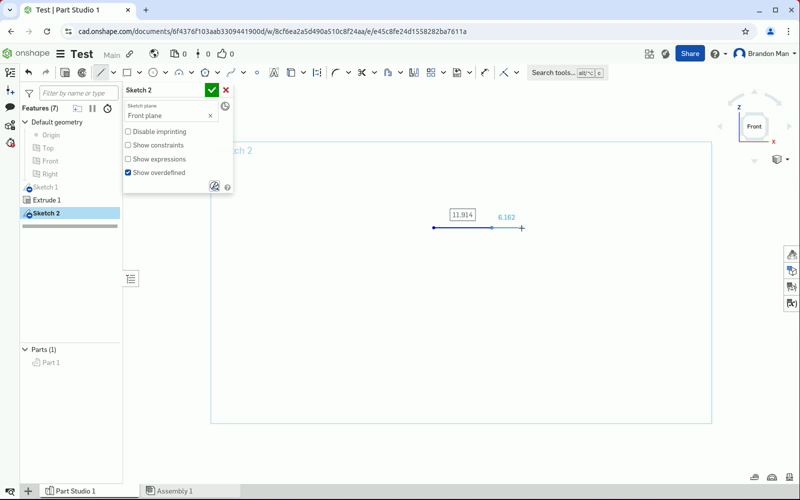
mouse_move(491, 169)
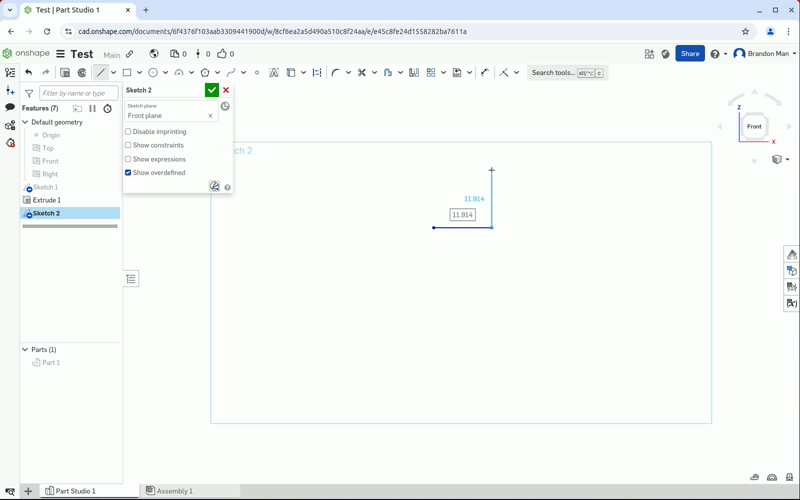
click(491, 169)
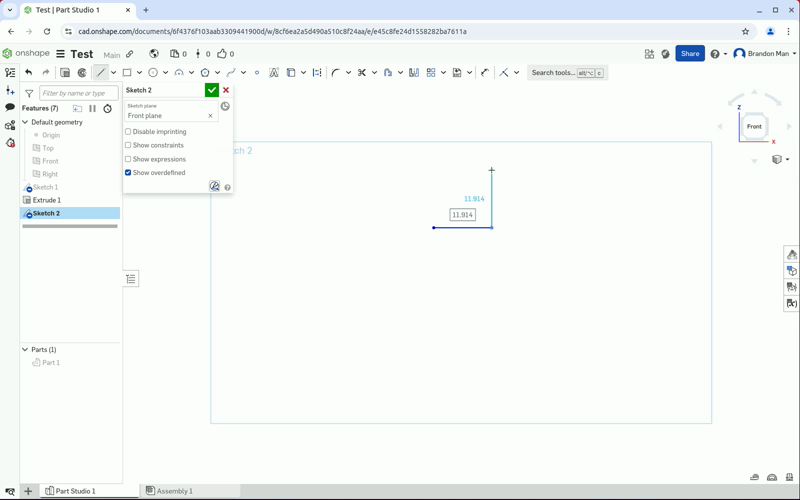
key_up(shift)
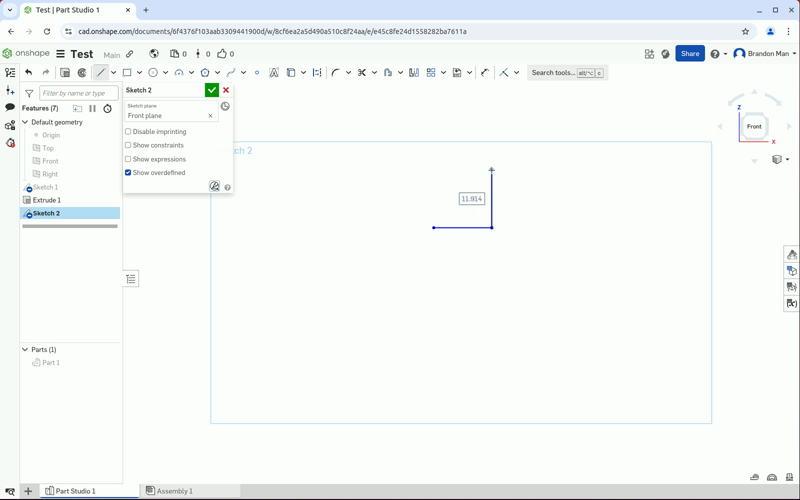
key_down(shift)
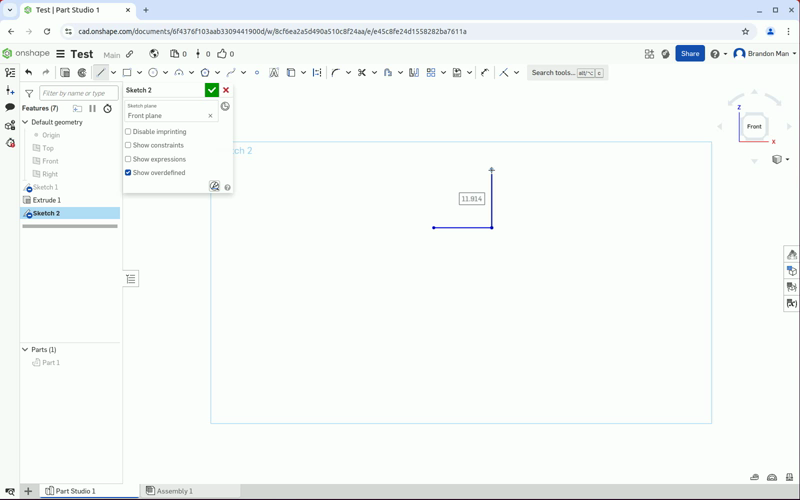
mouse_move(521, 169)
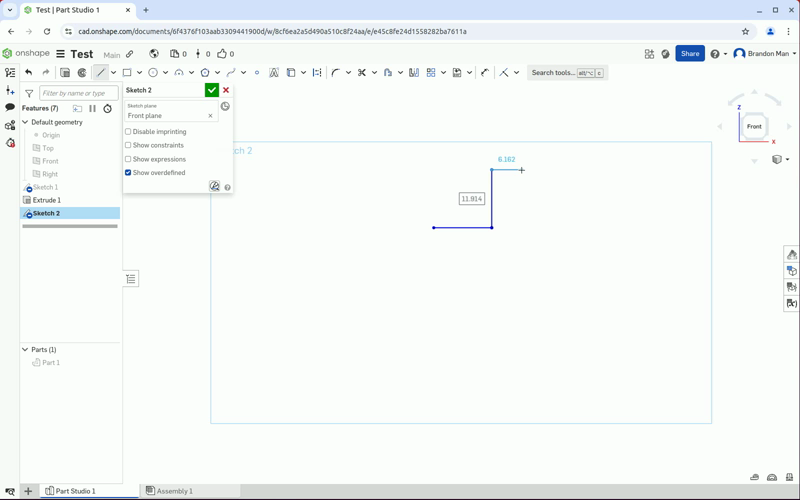
mouse_move(433, 169)
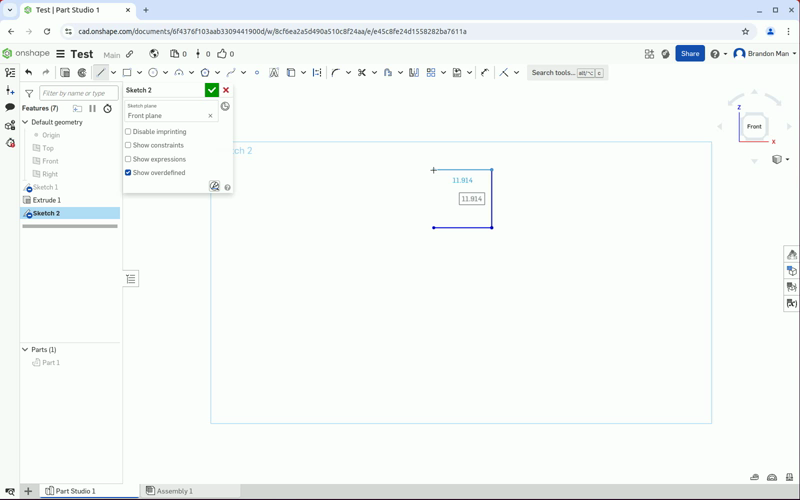
click(433, 169)
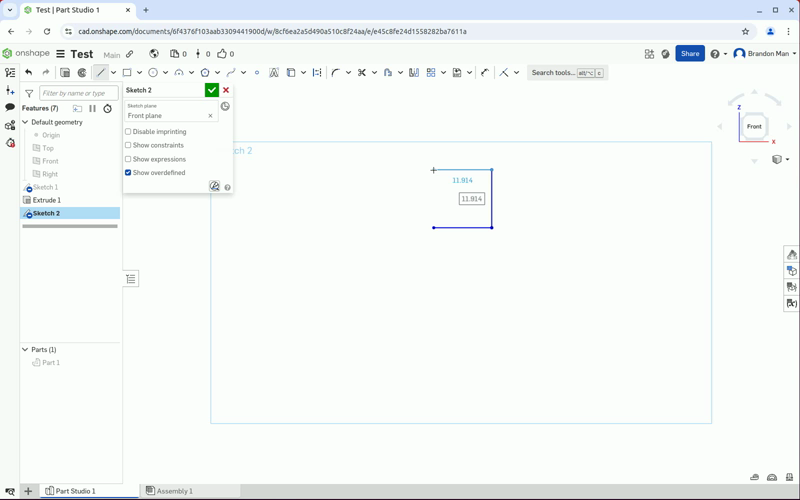
key_up(shift)
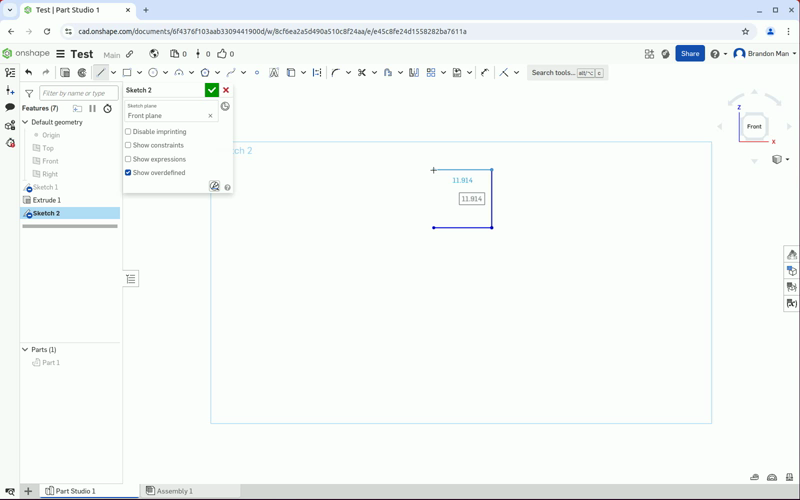
mouse_move(463, 169)
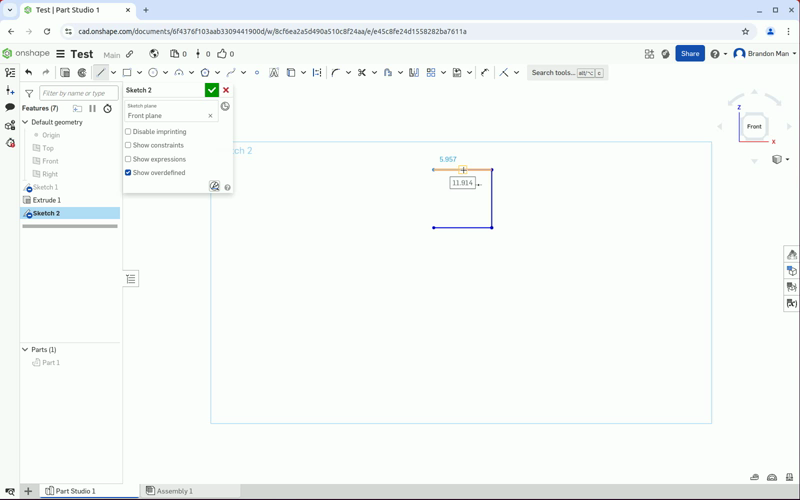
key_down(shift)
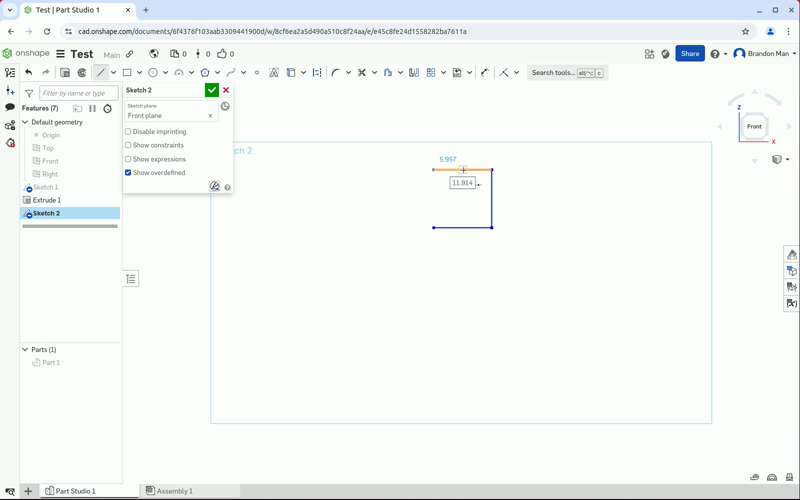
mouse_move(433, 227)
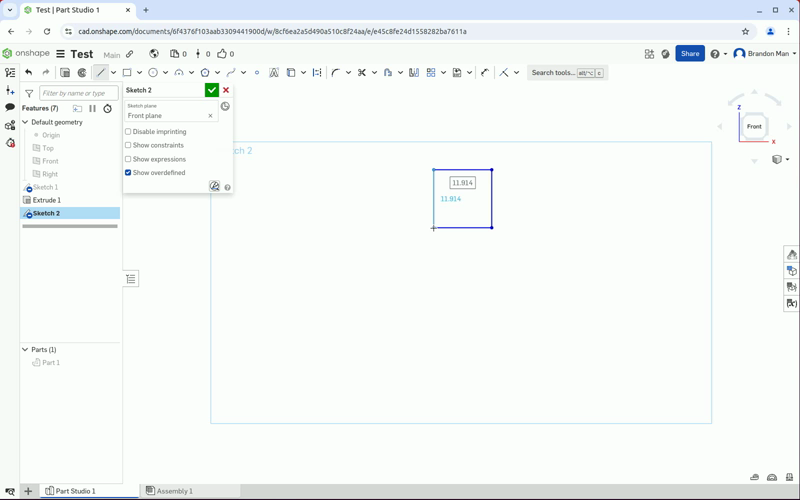
key_up(shift)
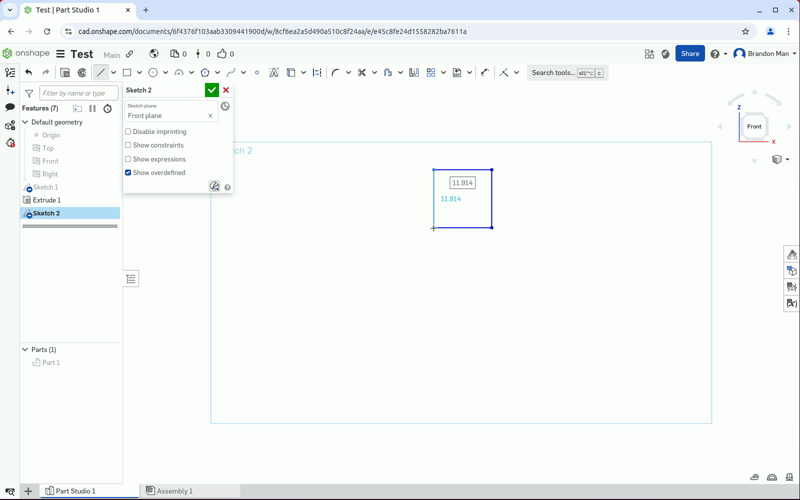
click(433, 227)
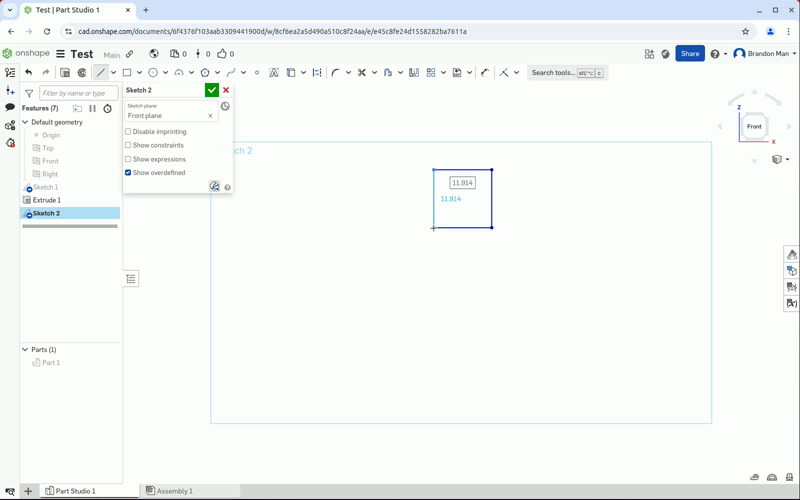
key(esc)
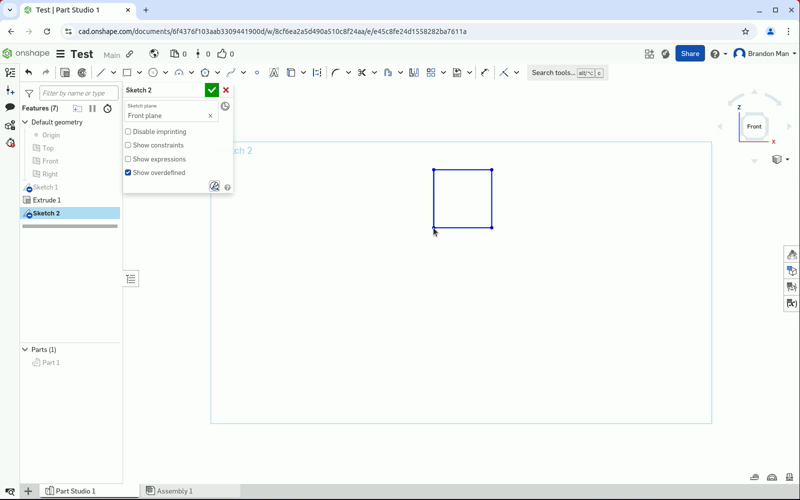
mouse_move(488, 201)
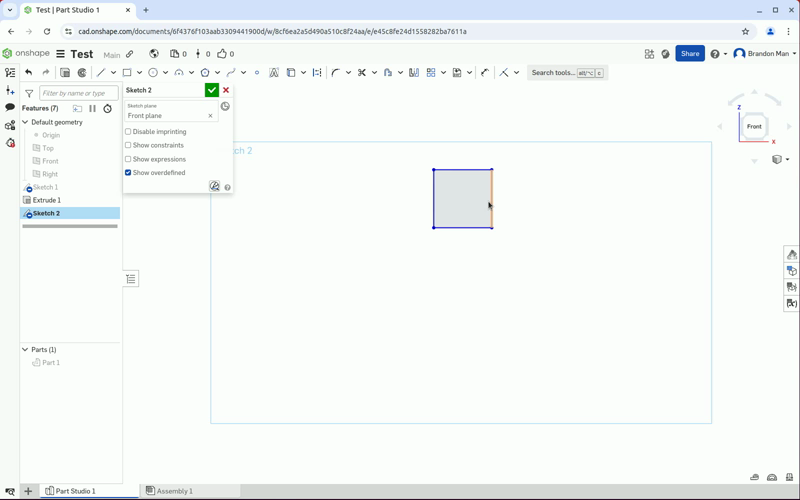
click(488, 201)
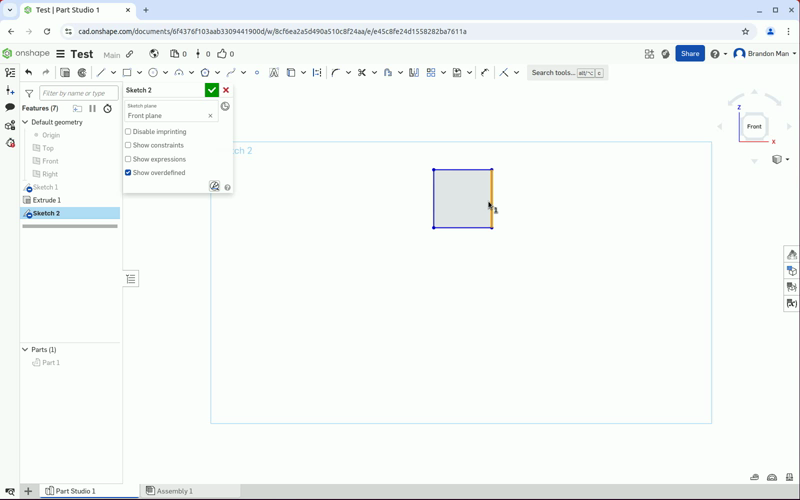
mouse_move(73, 352)
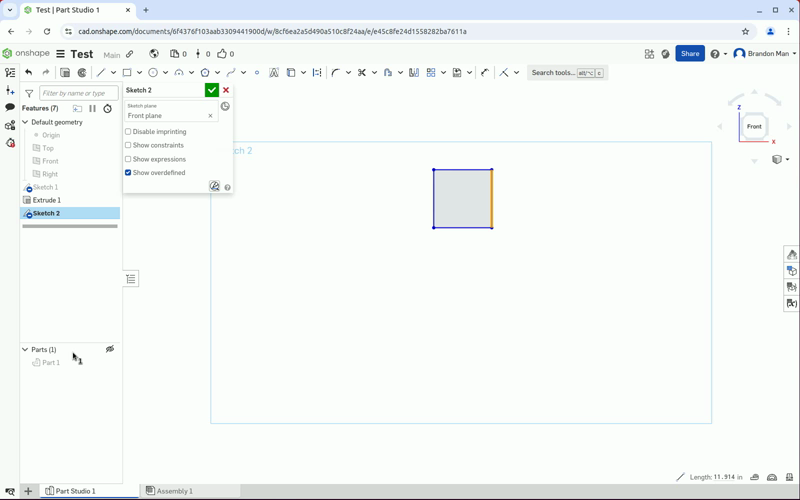
key(shift+y)
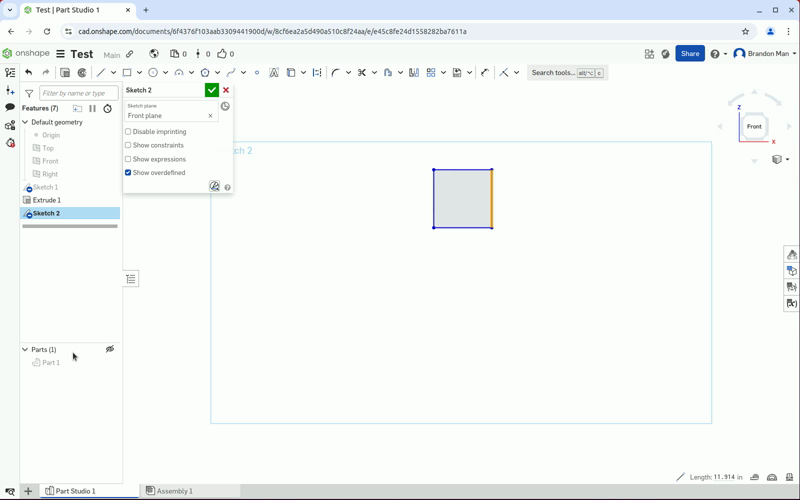
key(shift+e)
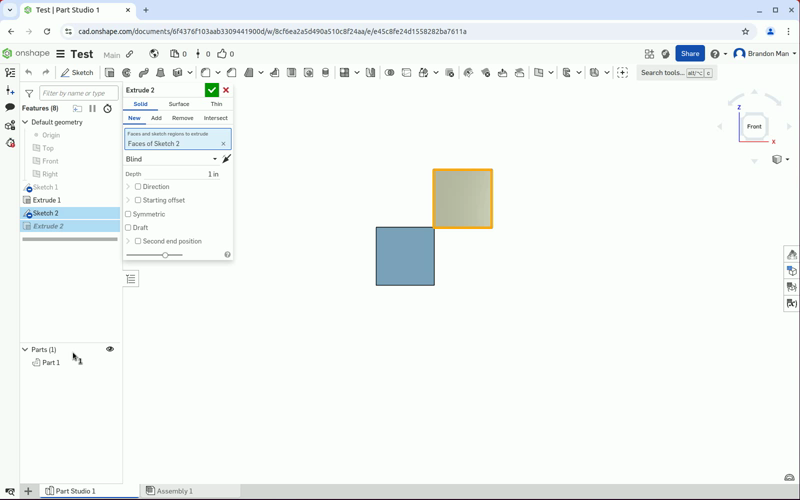
mouse_move(143, 106)
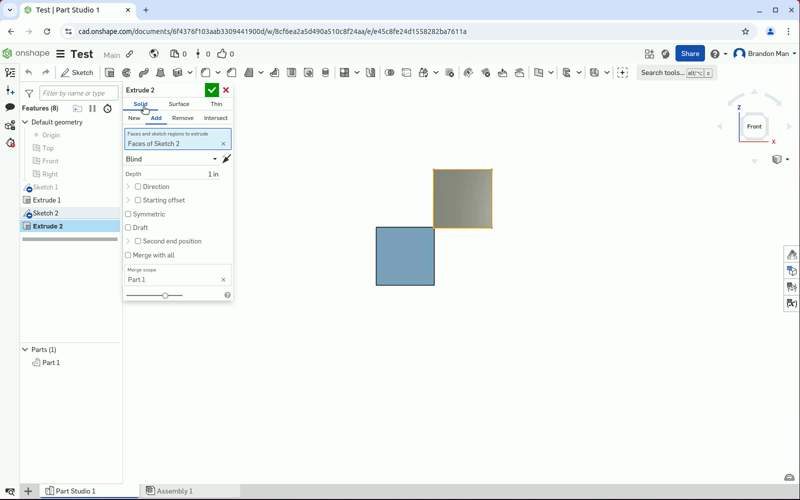
click(143, 106)
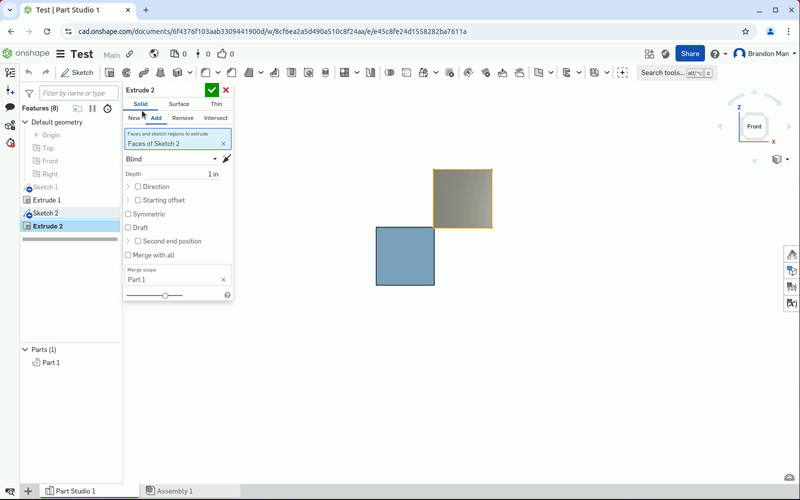
mouse_move(137, 120)
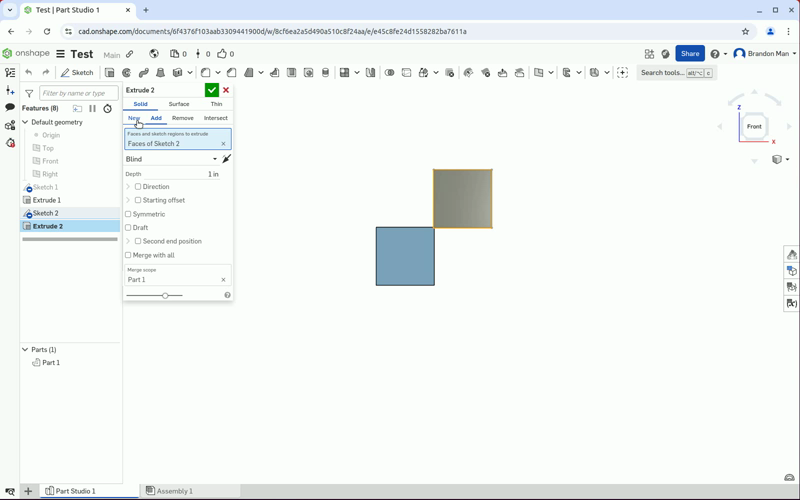
click(137, 120)
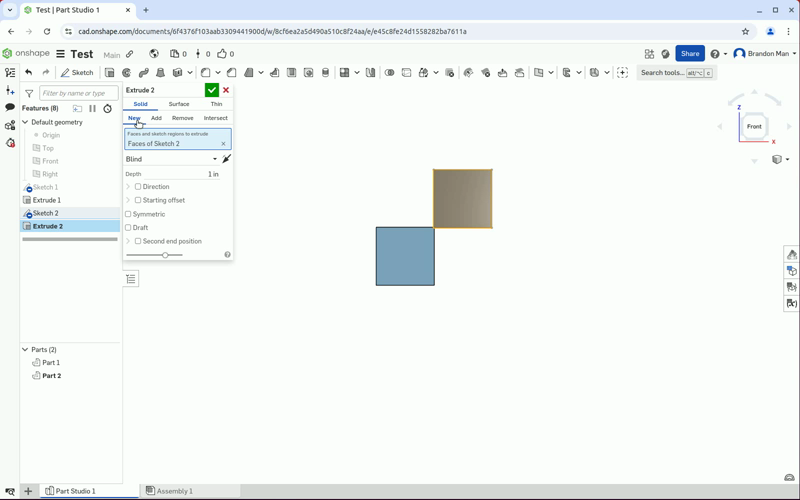
key(tab, 4)
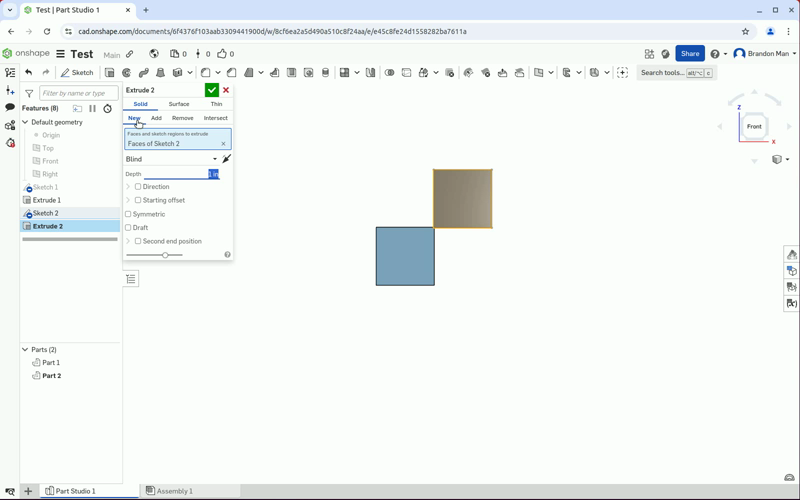
text(11.795)
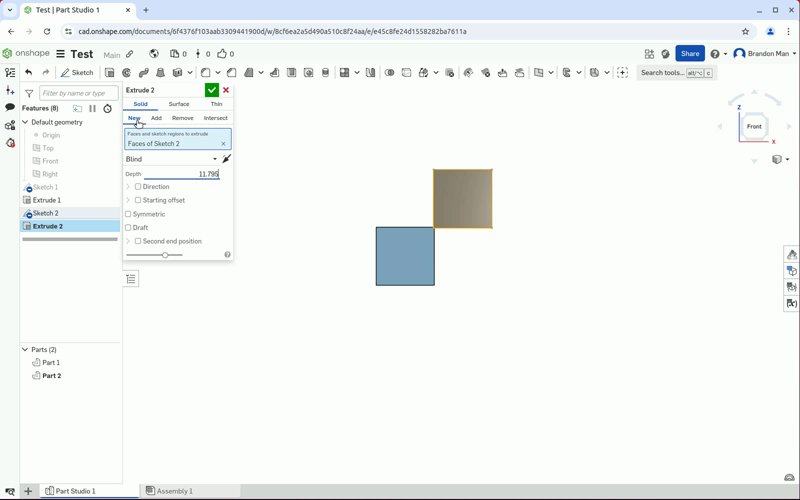
key(enter)
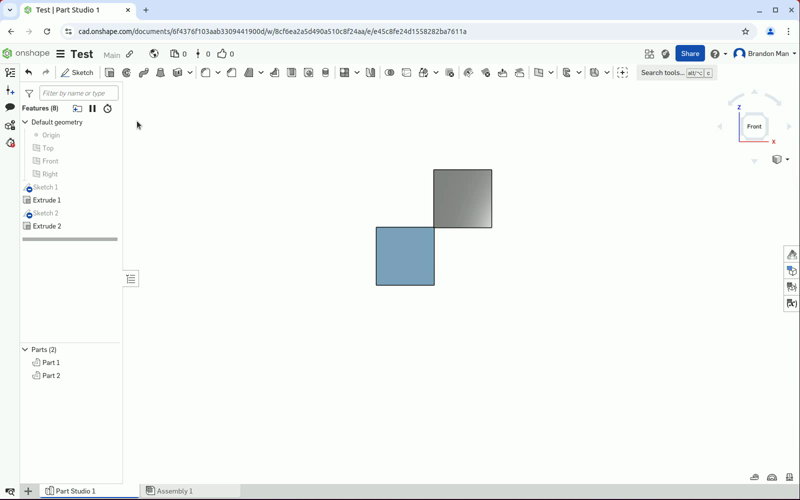
key(shift+h)
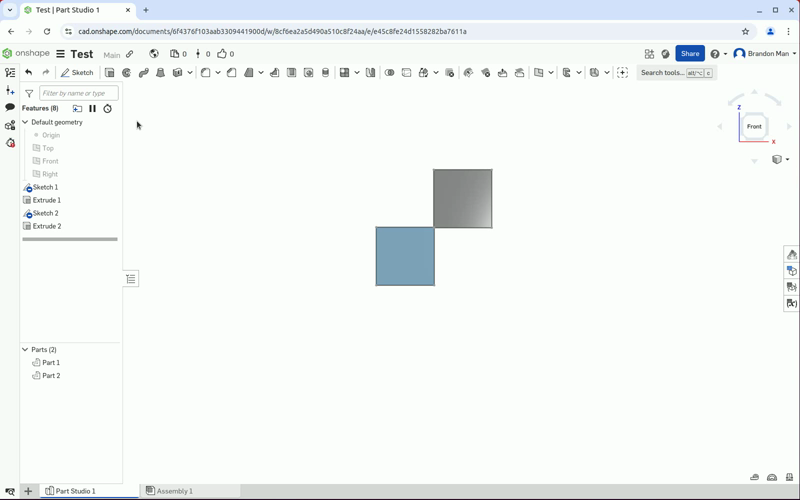
key(shift+h)
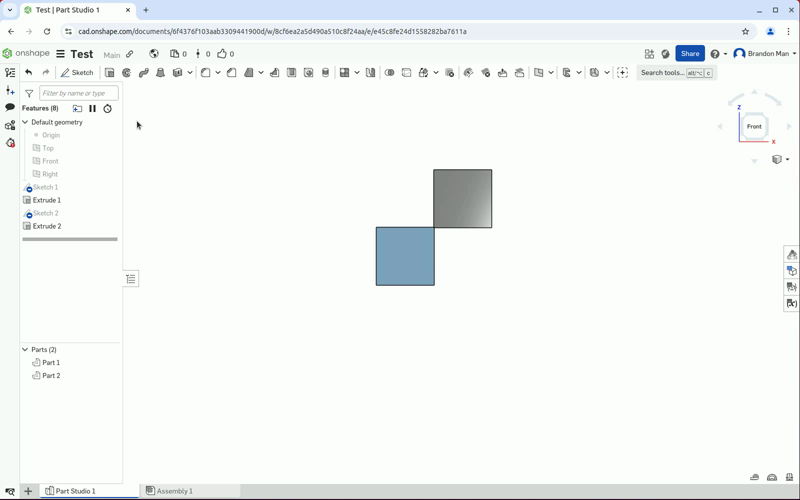
mouse_move(73, 189)
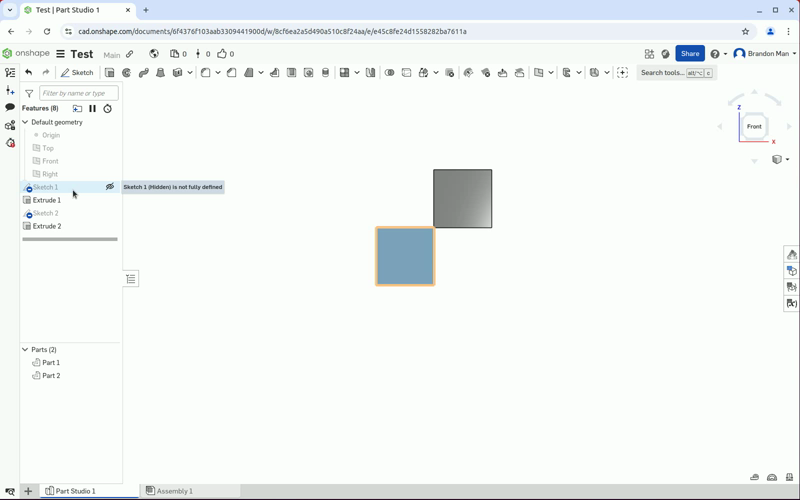
click(73, 189)
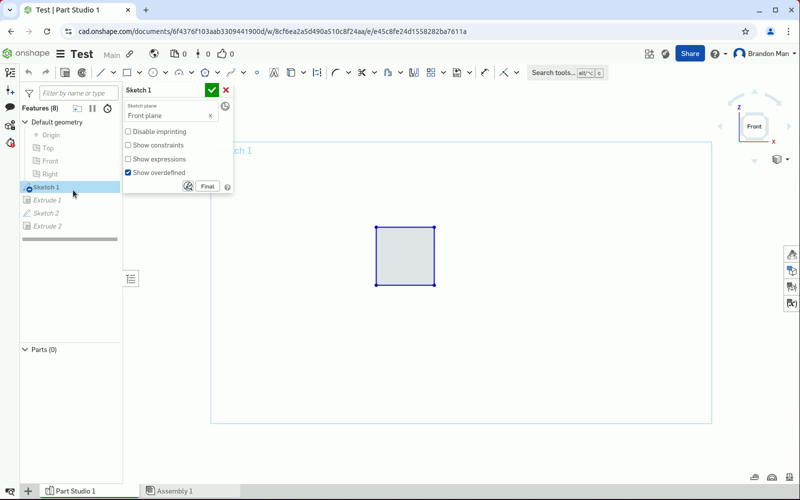
mouse_move(229, 92)
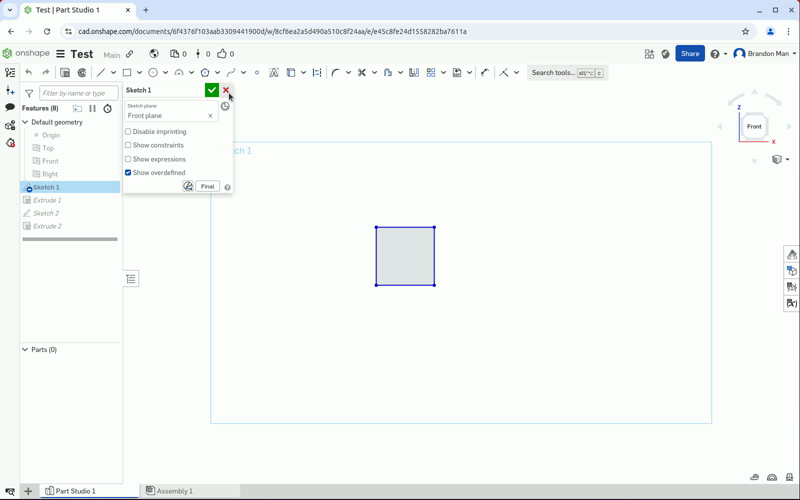
click(229, 92)
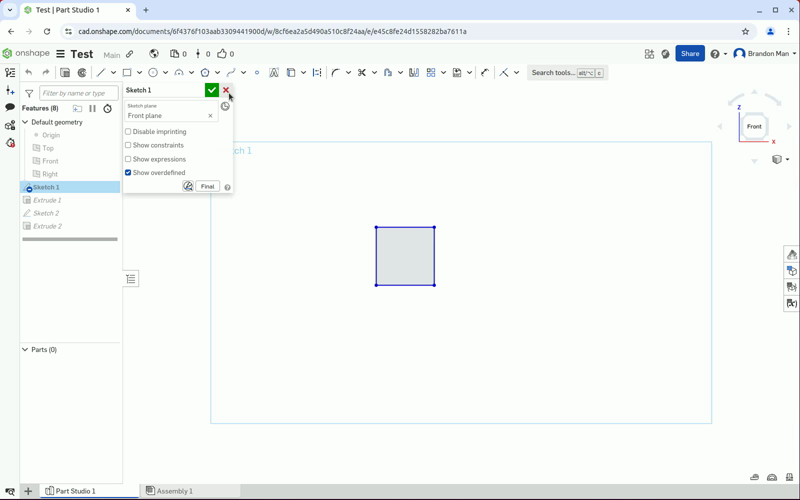
key(shift+s)
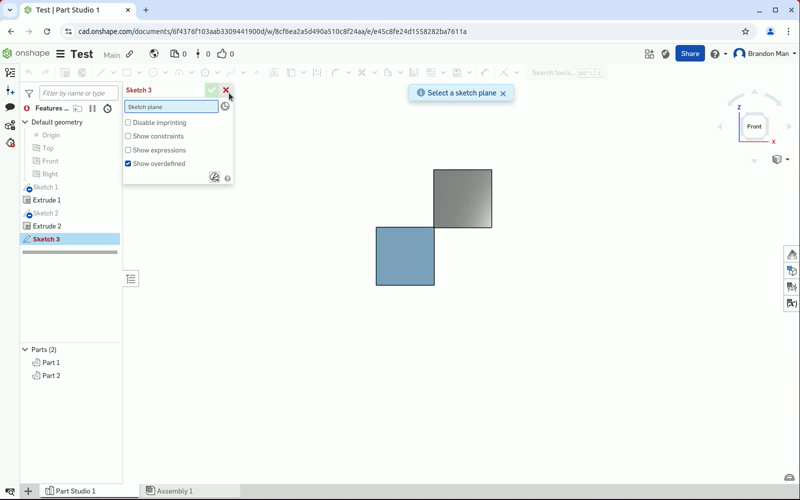
mouse_move(73, 163)
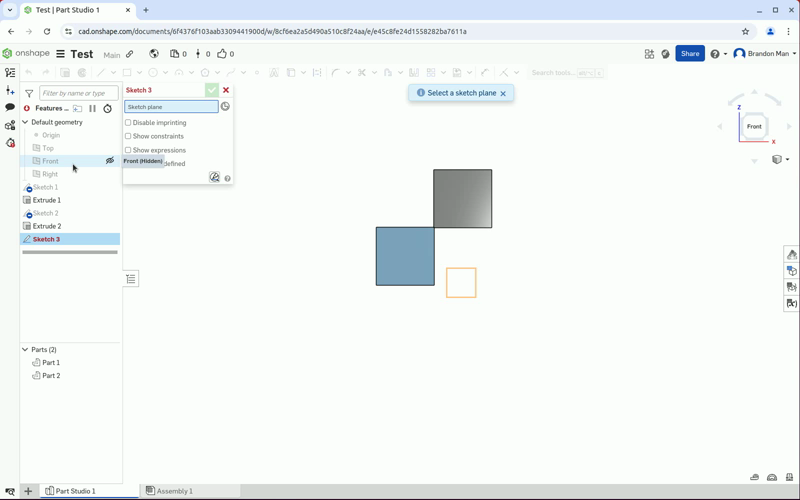
click(73, 163)
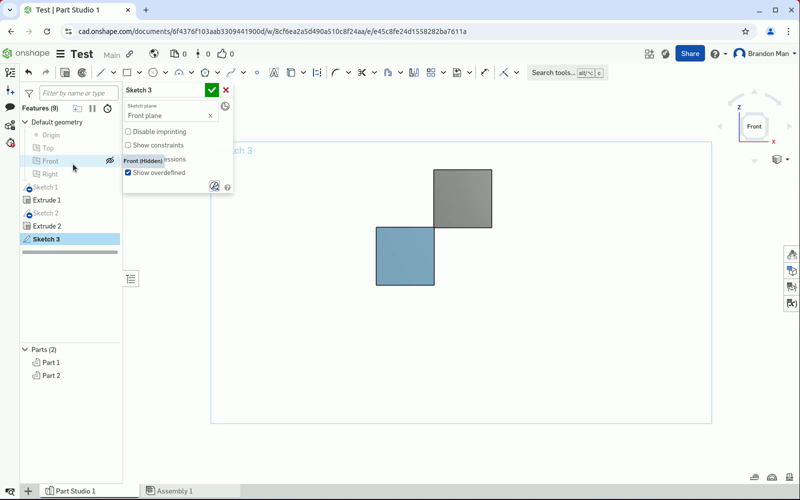
mouse_move(73, 352)
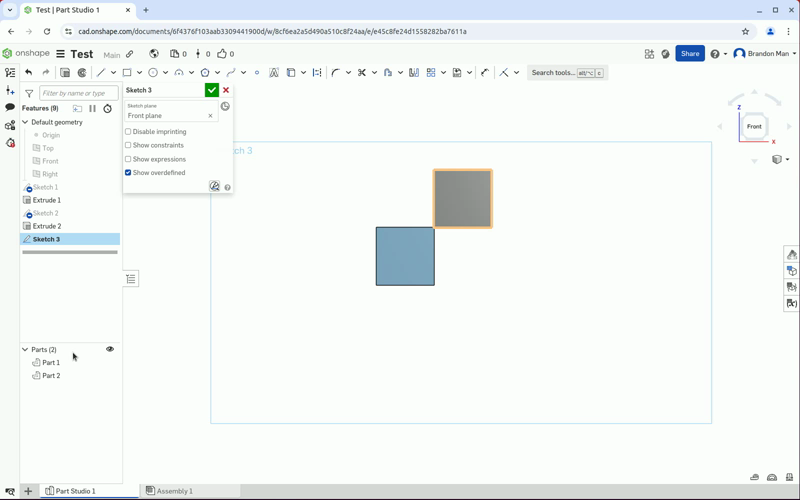
key(y)
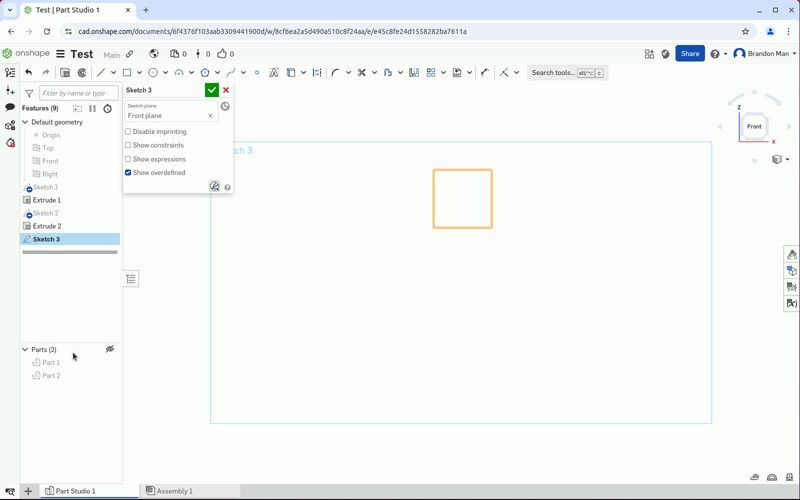
key(l)
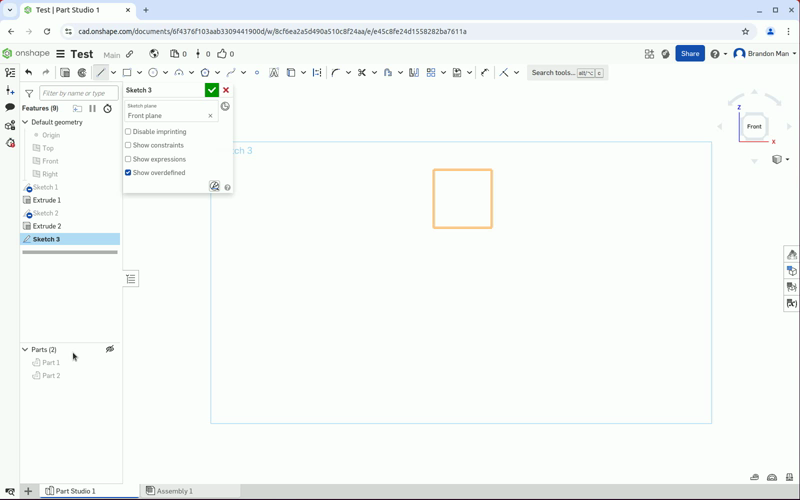
key_down(shift)
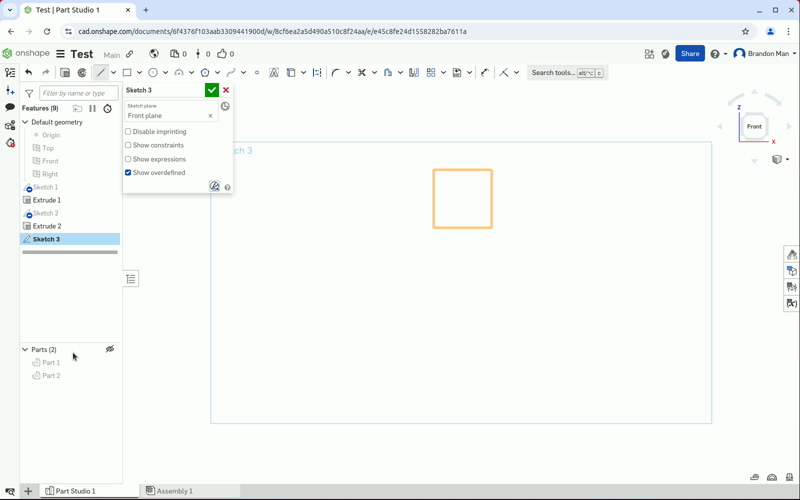
mouse_move(376, 227)
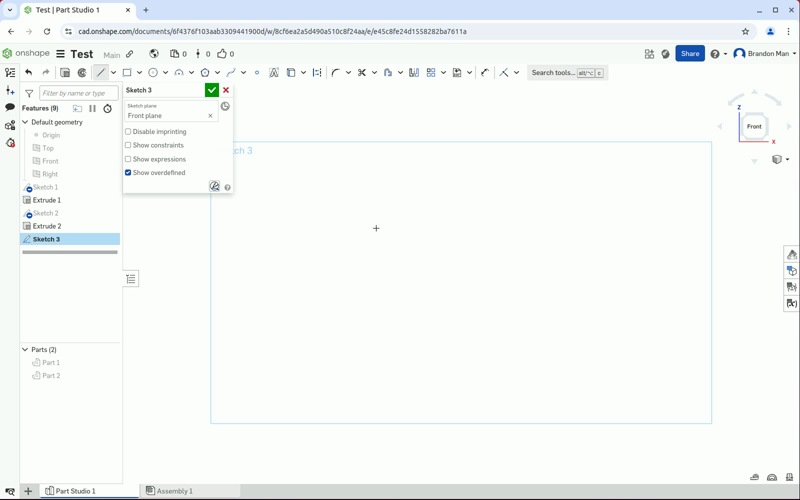
click(376, 227)
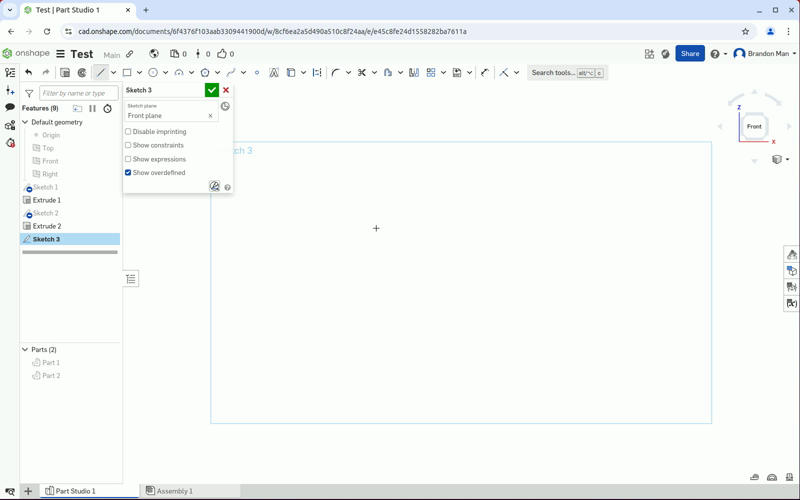
key_up(shift)
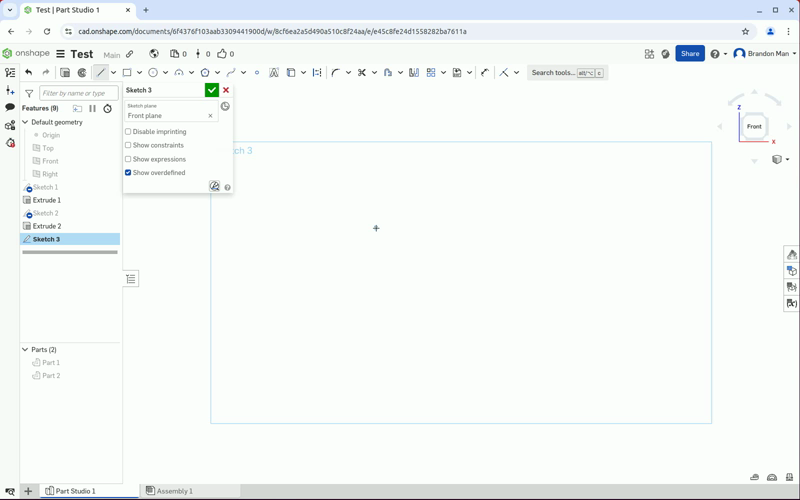
key_down(shift)
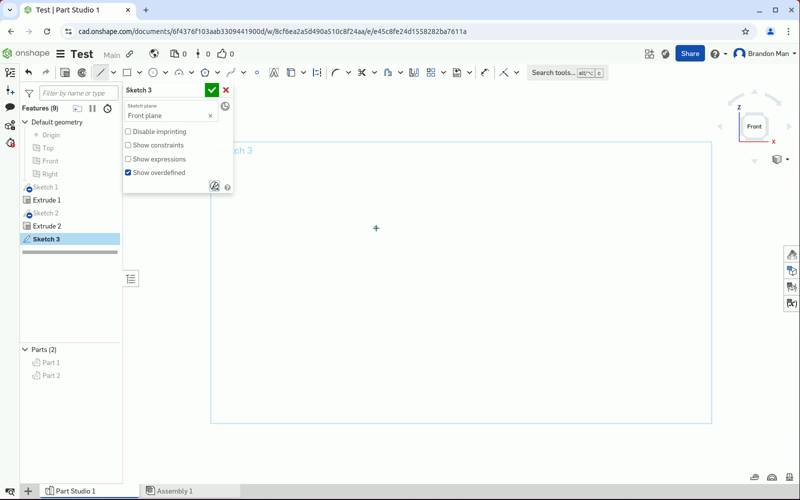
mouse_move(406, 227)
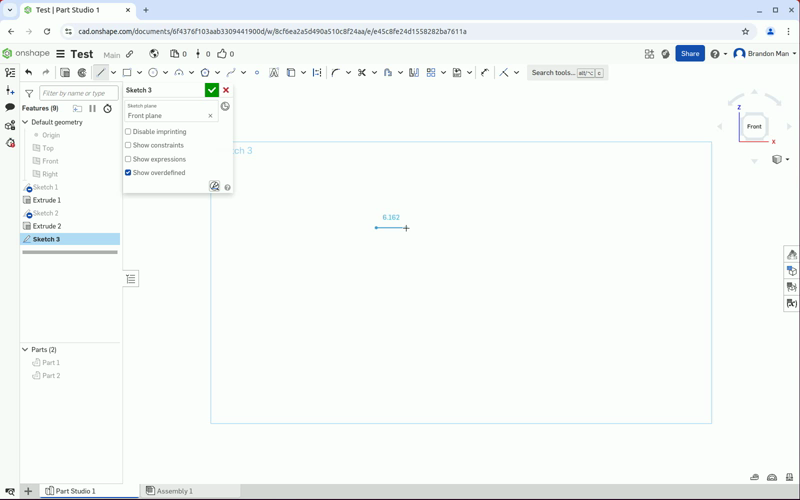
mouse_move(434, 227)
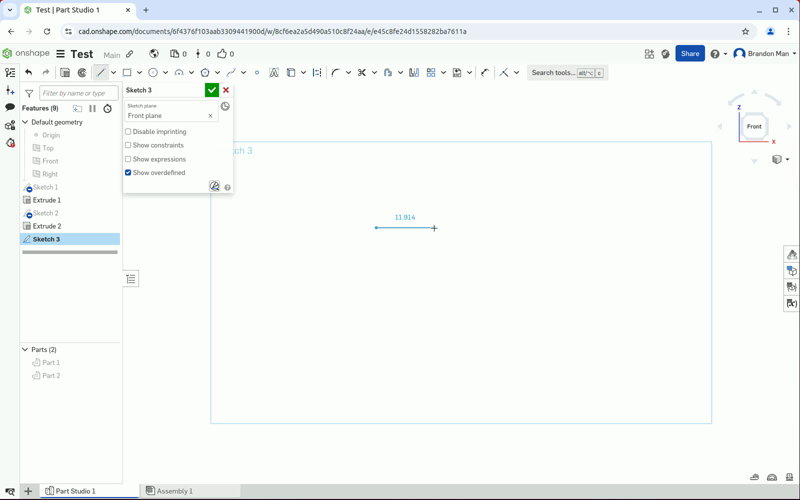
click(434, 227)
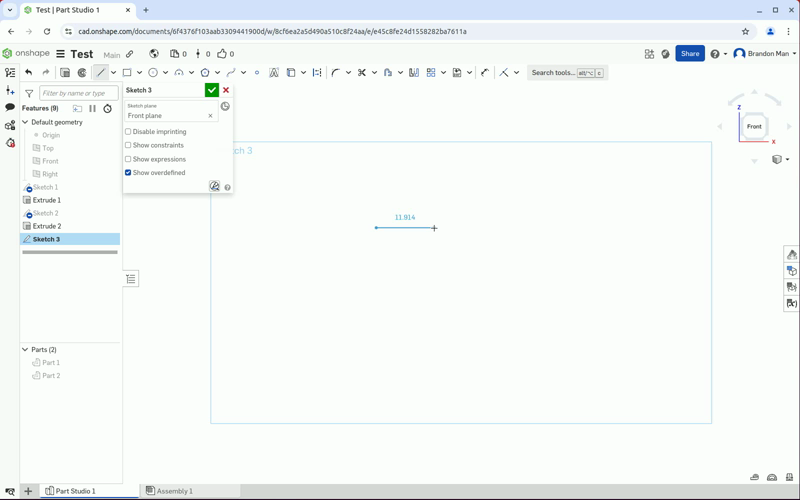
key_up(shift)
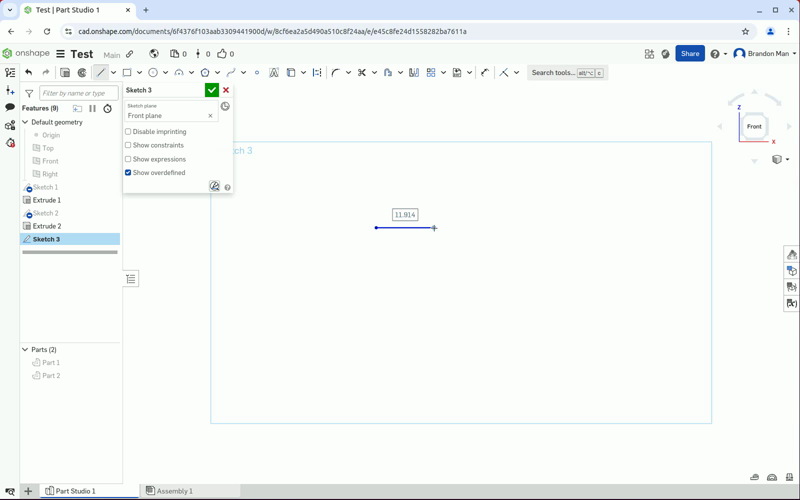
key_down(shift)
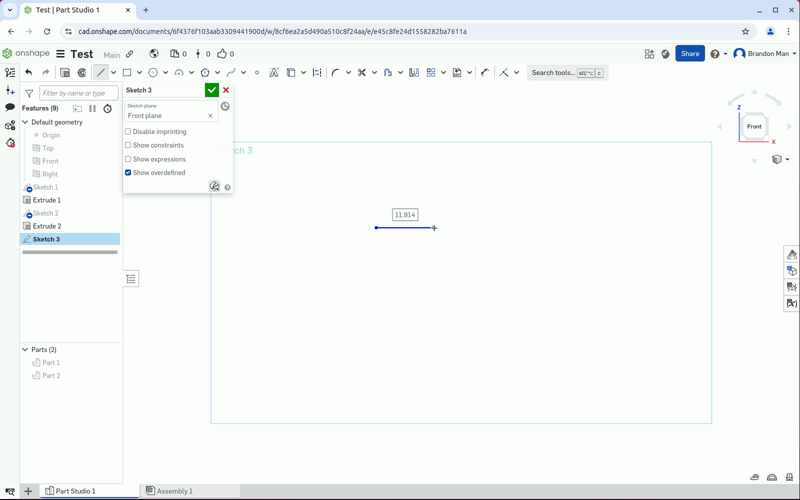
mouse_move(464, 227)
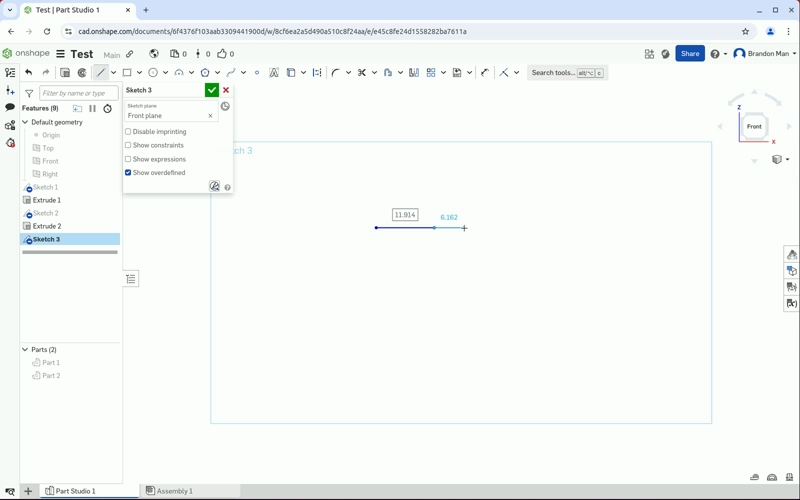
mouse_move(434, 169)
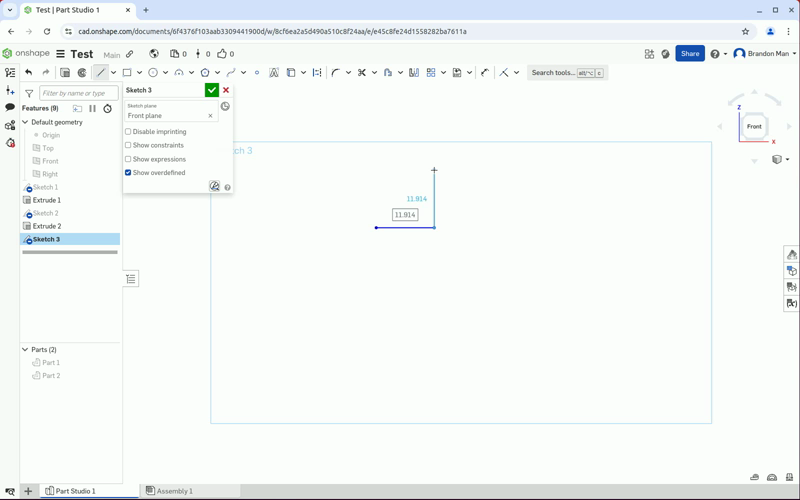
click(434, 169)
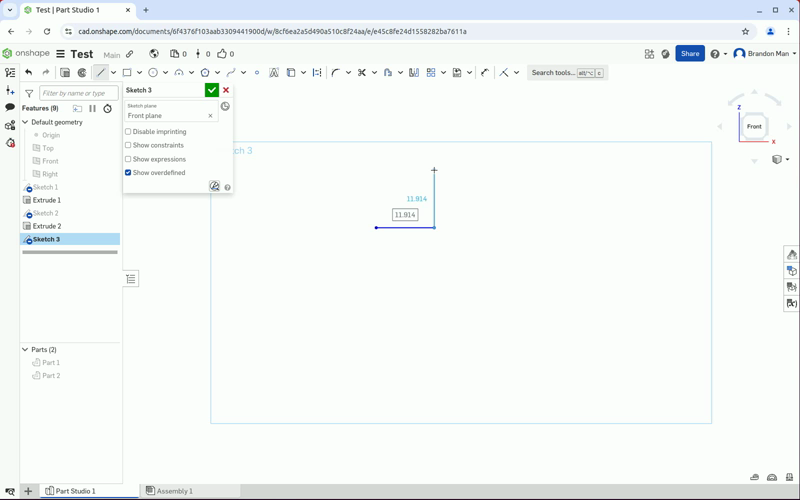
key_up(shift)
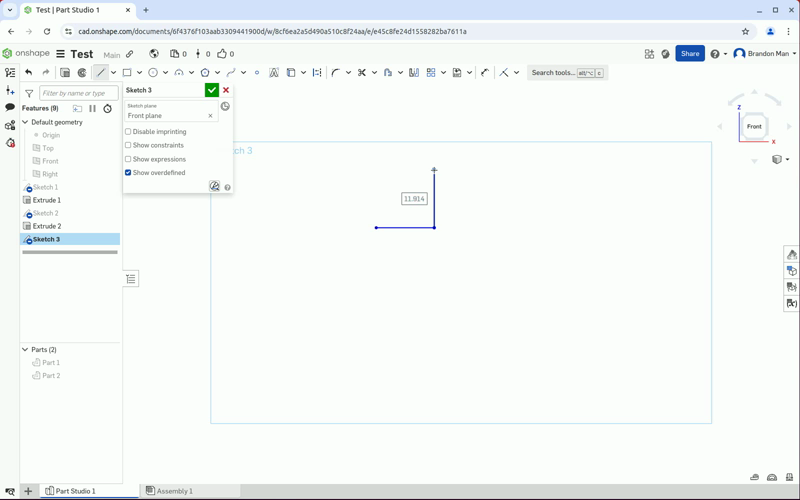
key_down(shift)
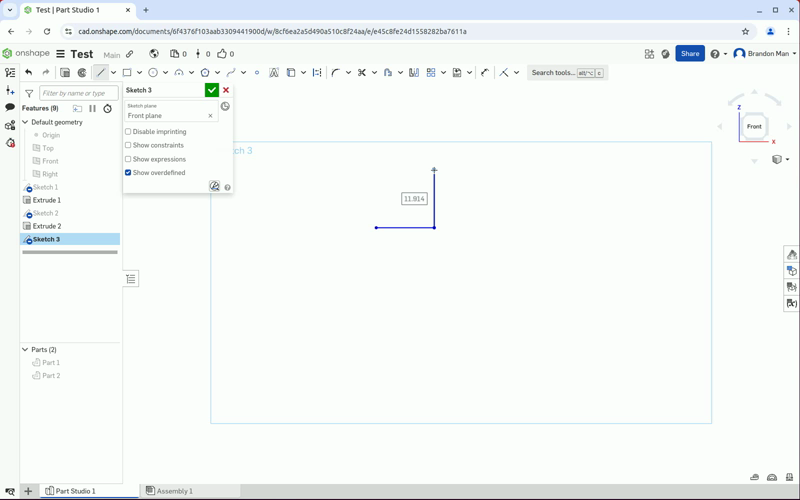
mouse_move(464, 169)
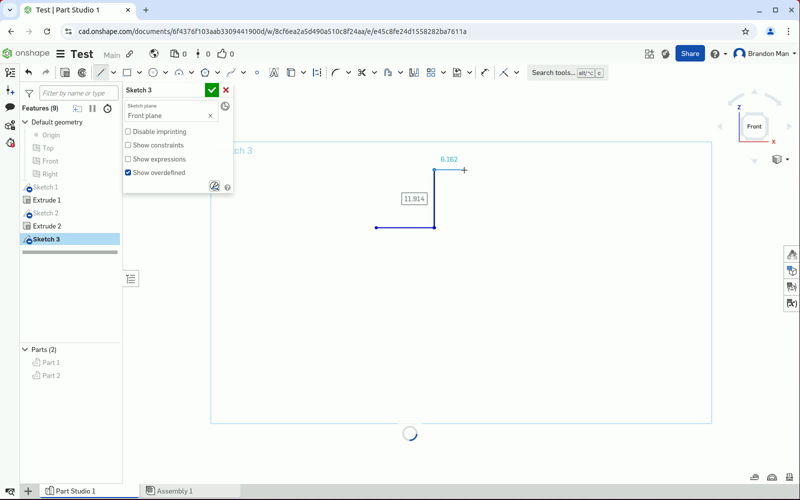
mouse_move(376, 169)
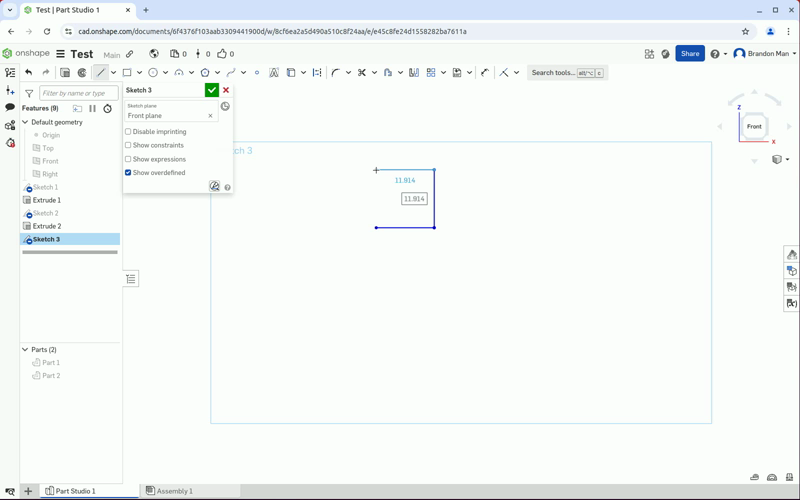
click(376, 169)
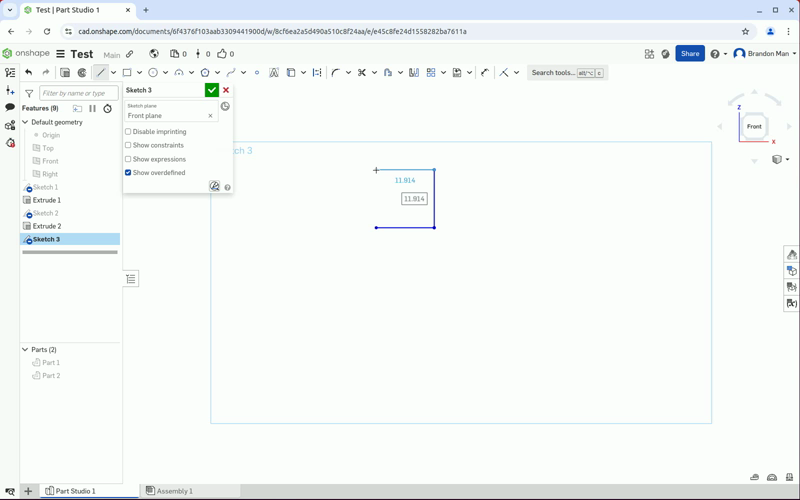
key_up(shift)
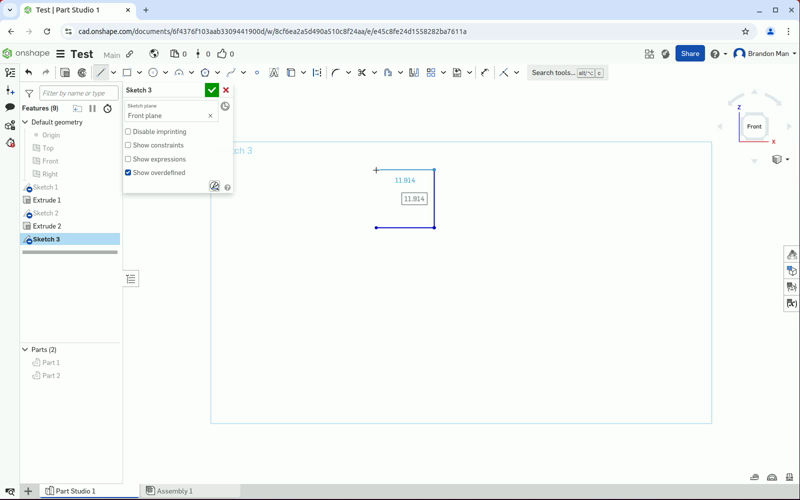
mouse_move(406, 169)
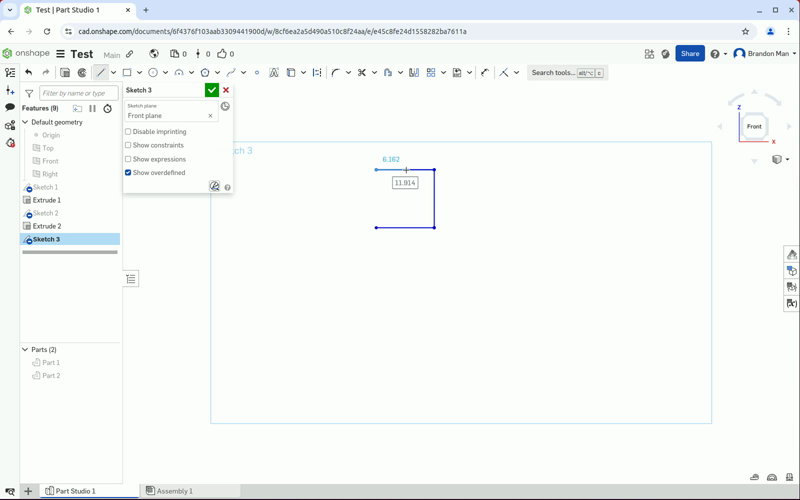
key_down(shift)
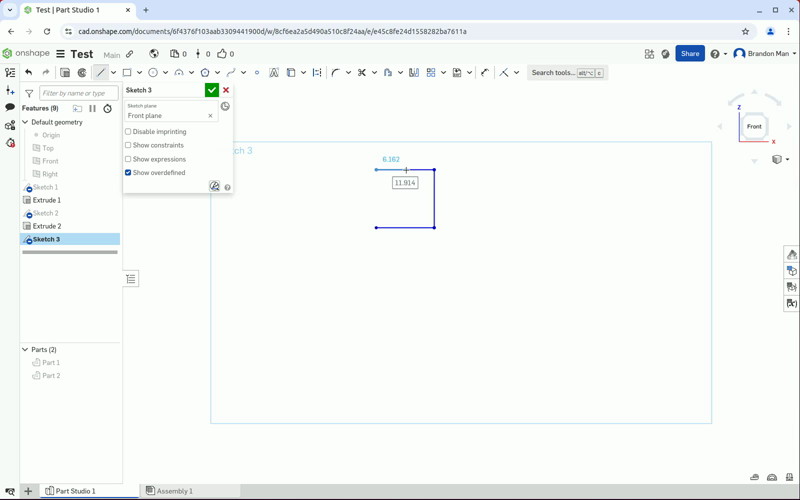
mouse_move(376, 227)
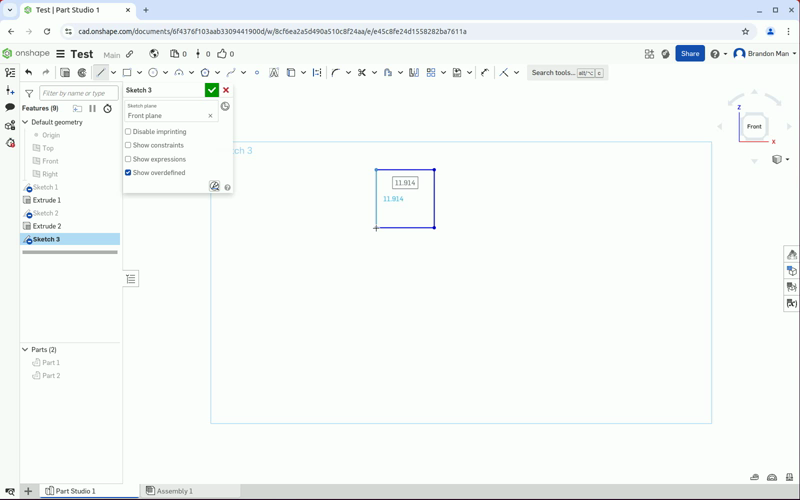
key_up(shift)
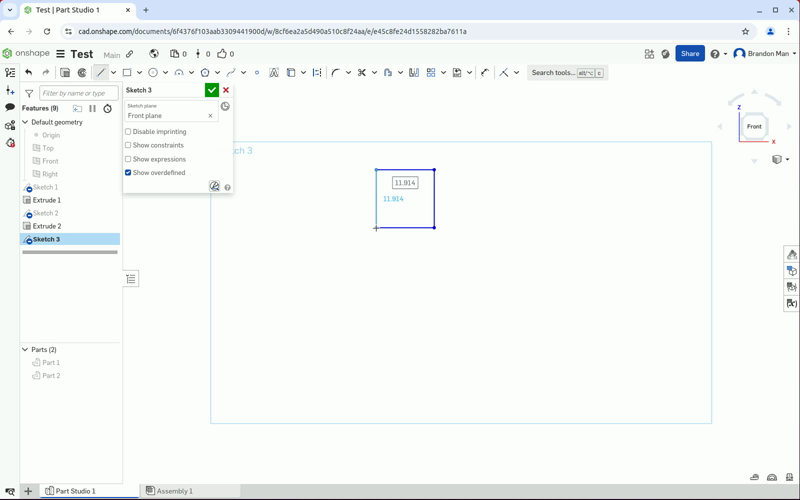
click(376, 227)
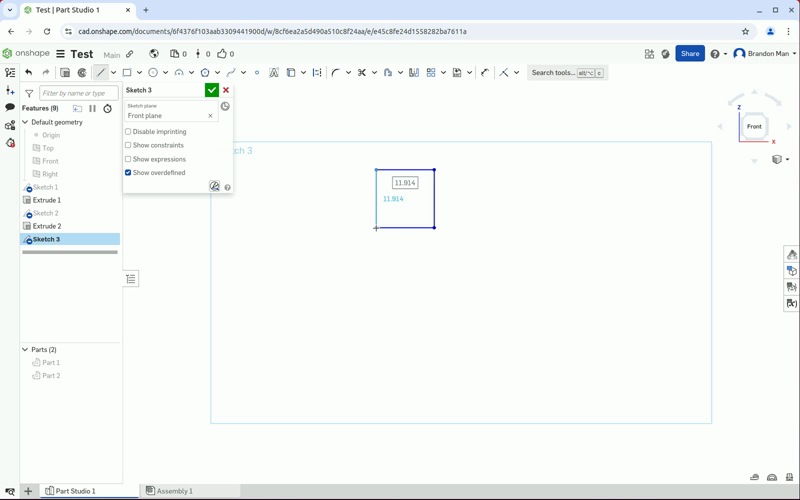
key(esc)
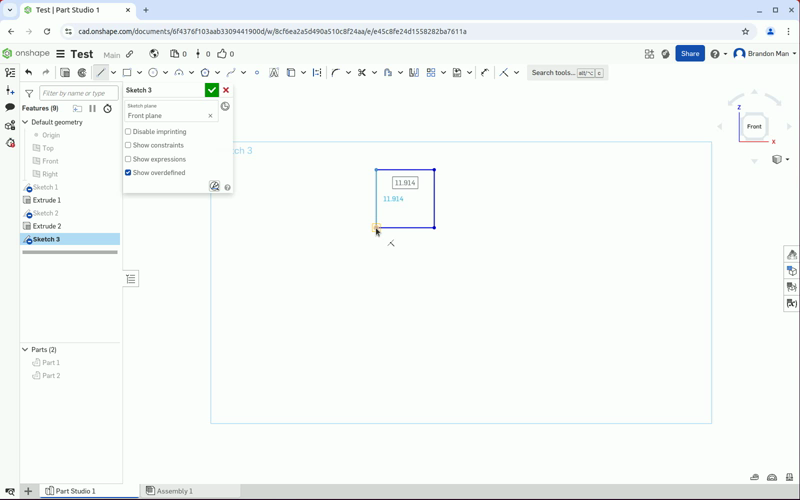
mouse_move(425, 219)
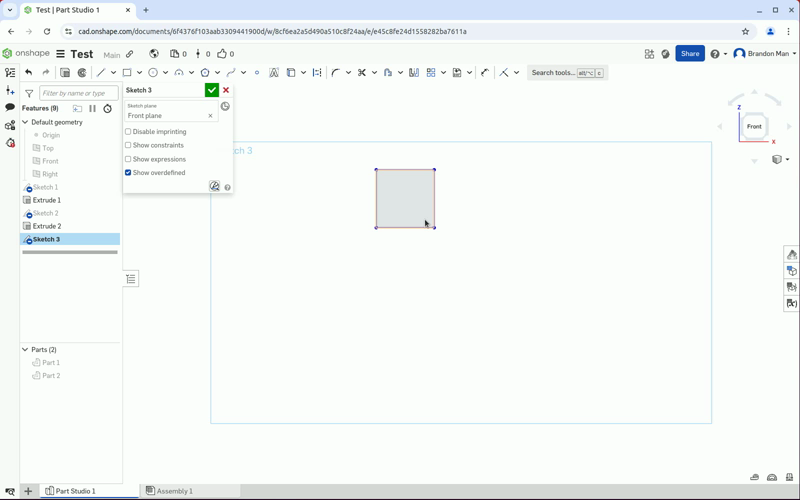
click(425, 219)
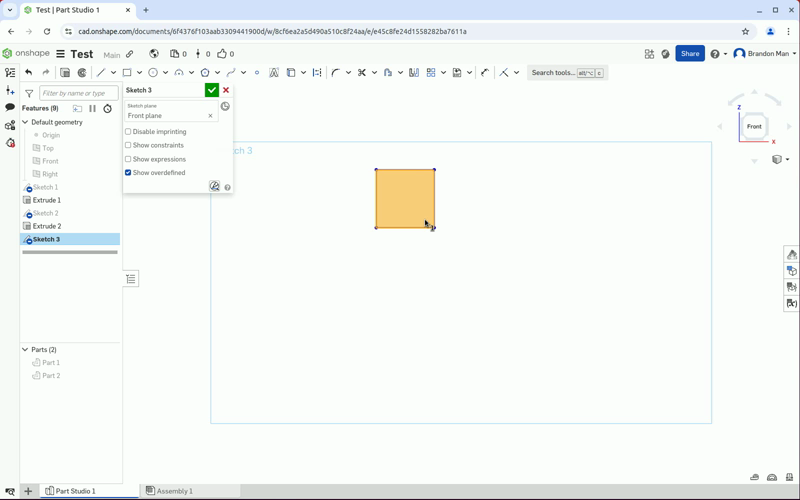
mouse_move(73, 352)
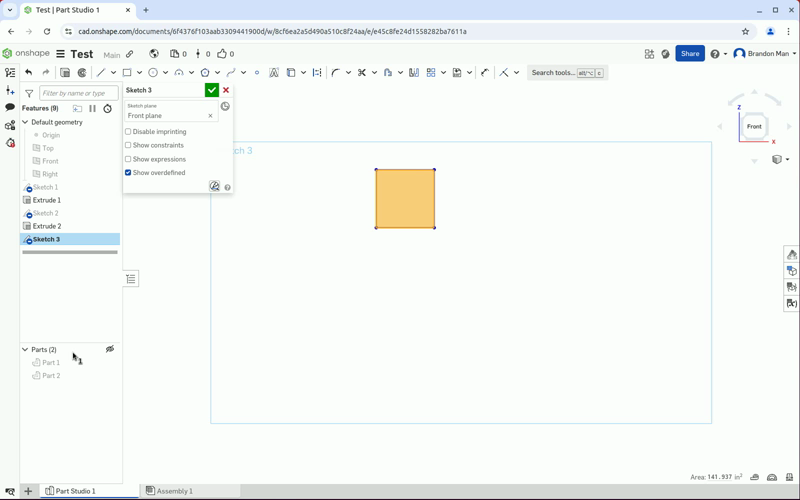
key(shift+y)
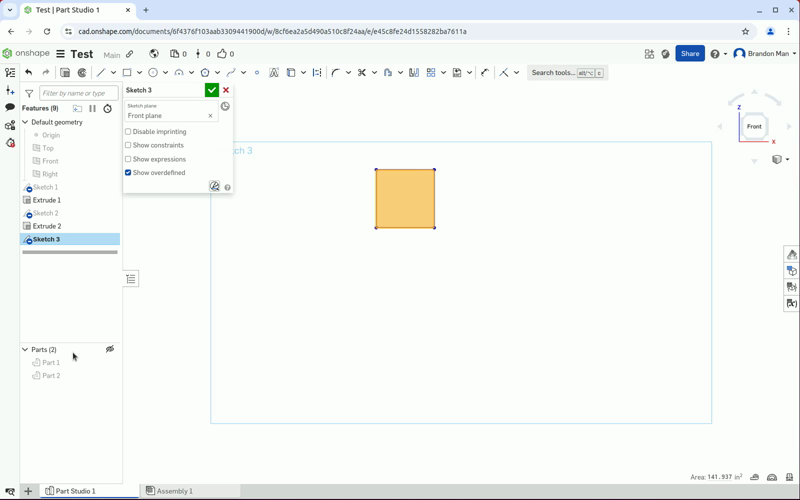
key(shift+e)
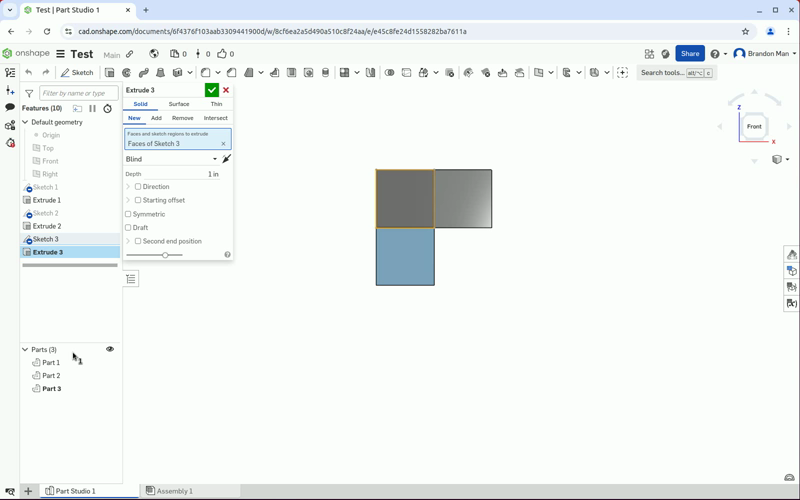
mouse_move(143, 106)
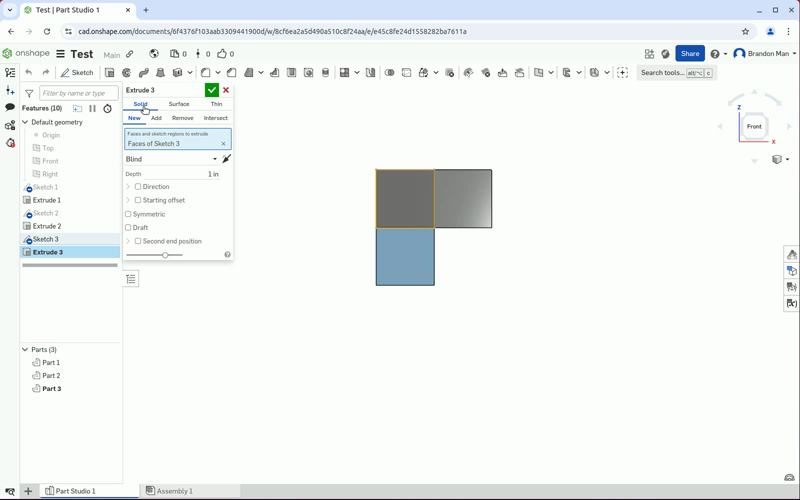
click(143, 106)
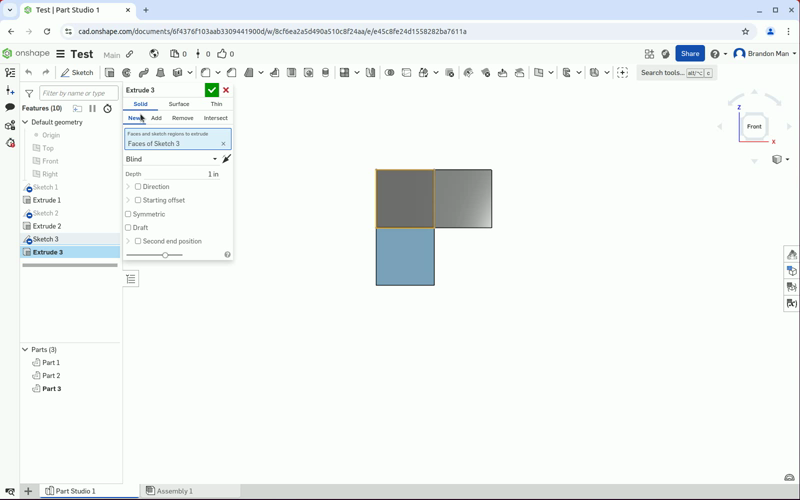
mouse_move(137, 120)
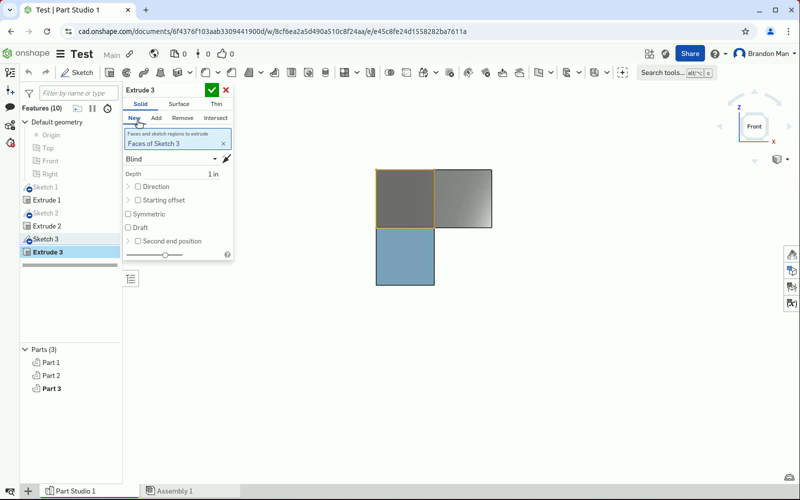
click(137, 120)
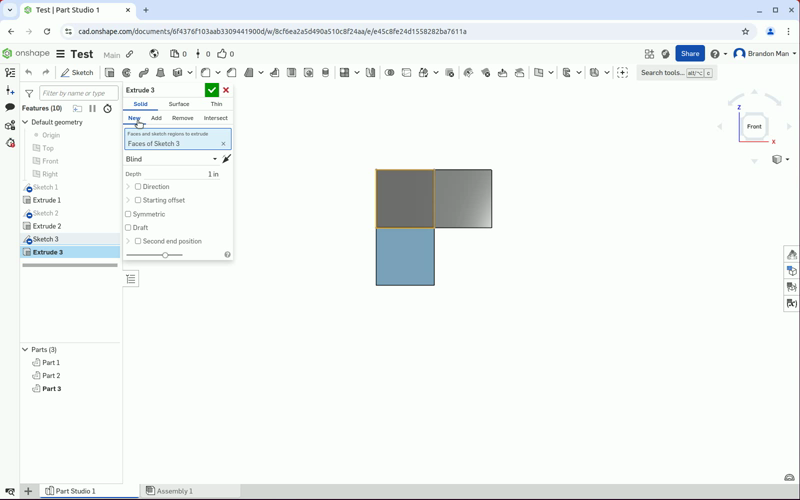
key(tab, 4)
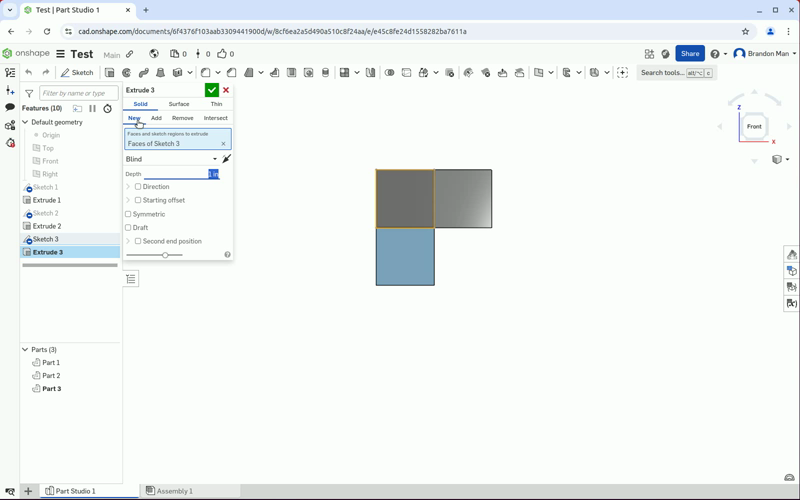
text(11.795)
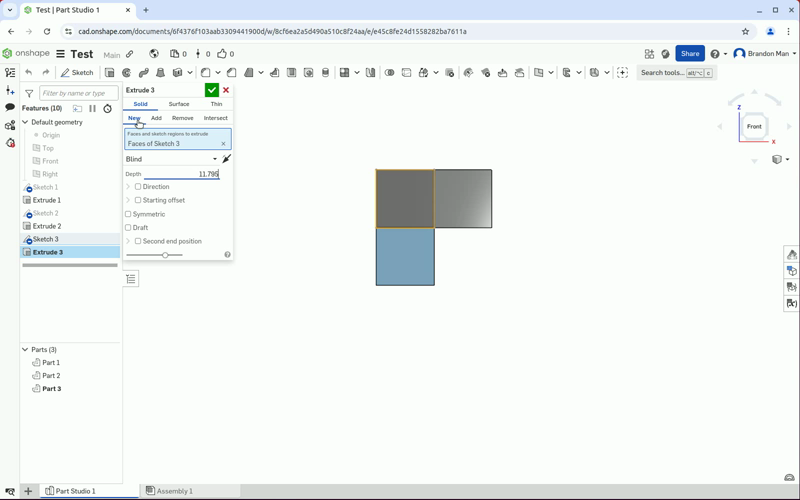
key(enter)
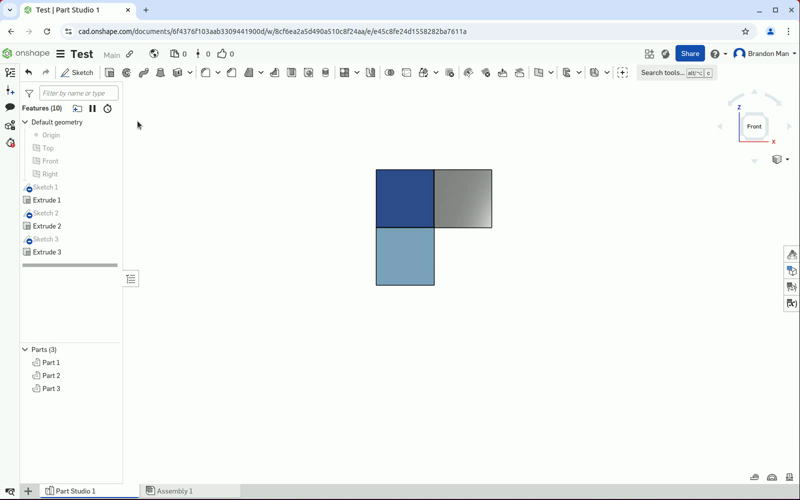
key(shift+h)
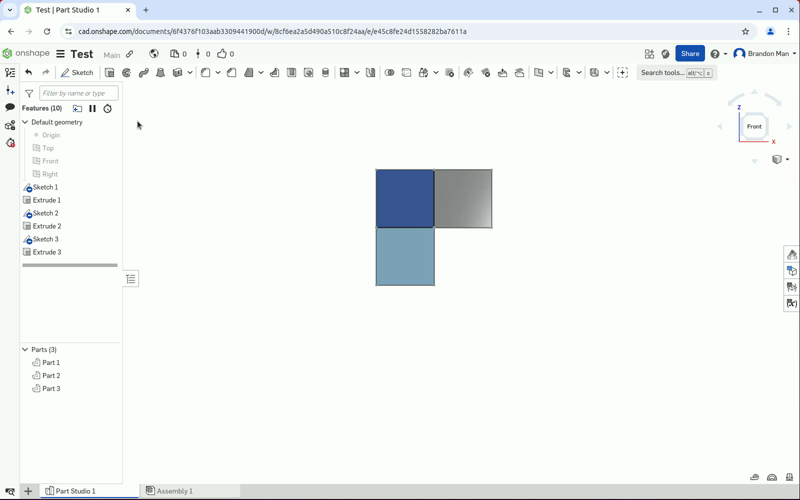
key(shift+h)
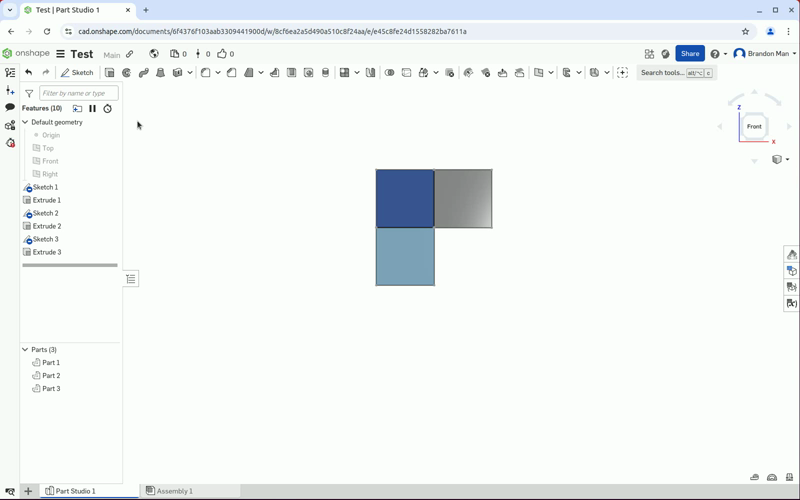
key(shift+7)
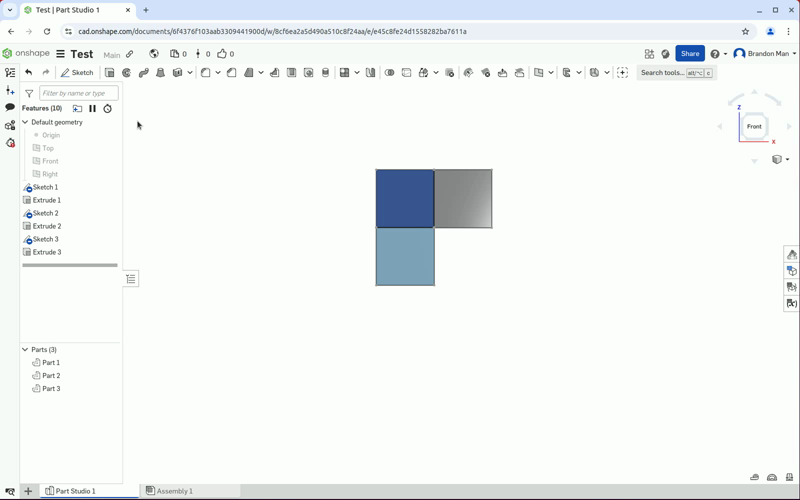
key(left, 2)
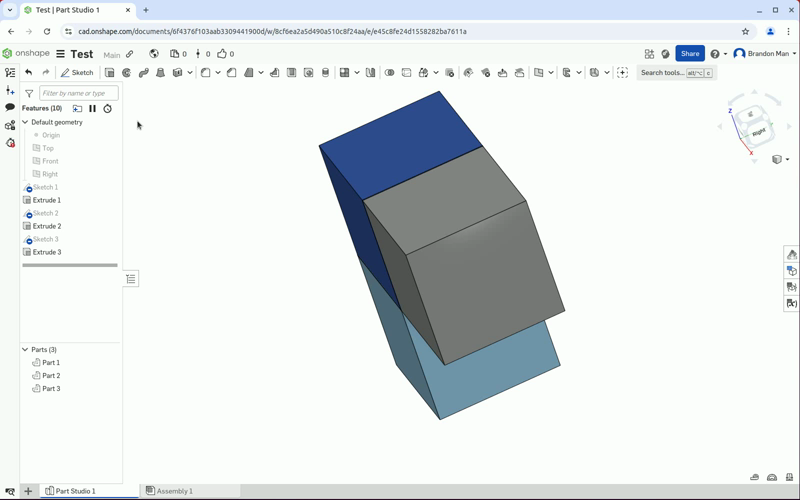
key(down, 2)
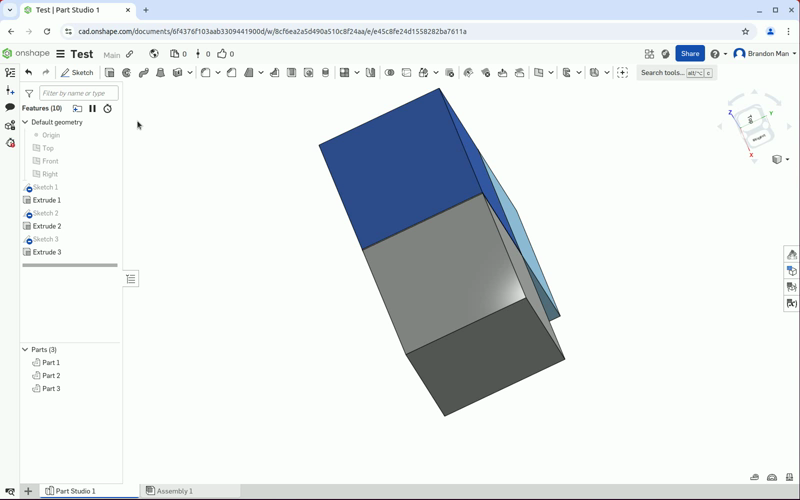
key(up, 2)
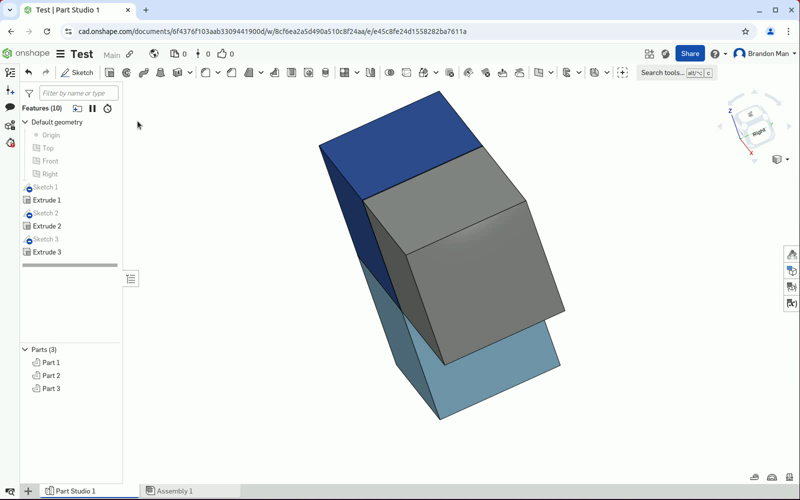
key(right, 2)
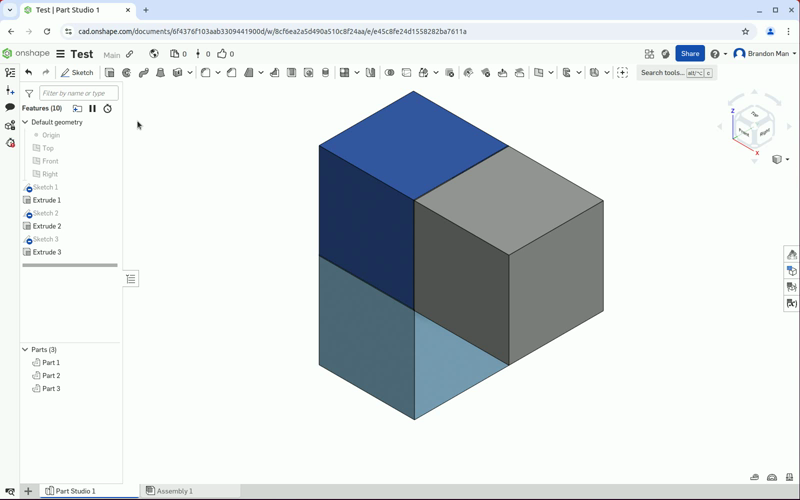
mouse_move(73, 189)
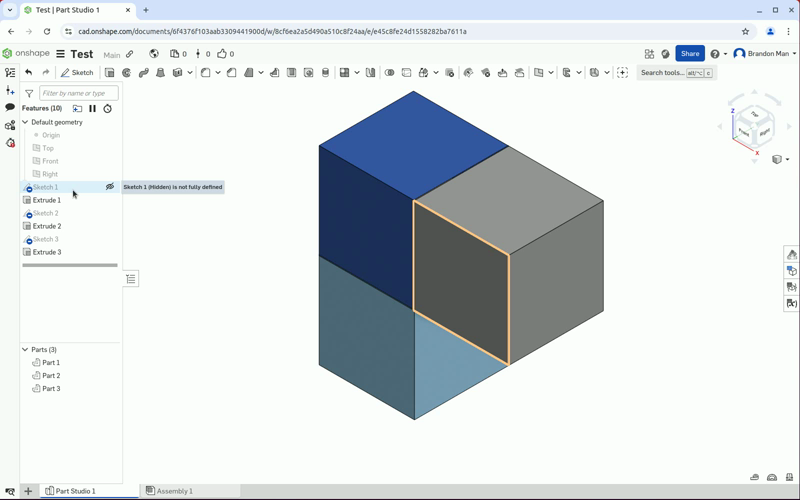
click(73, 189)